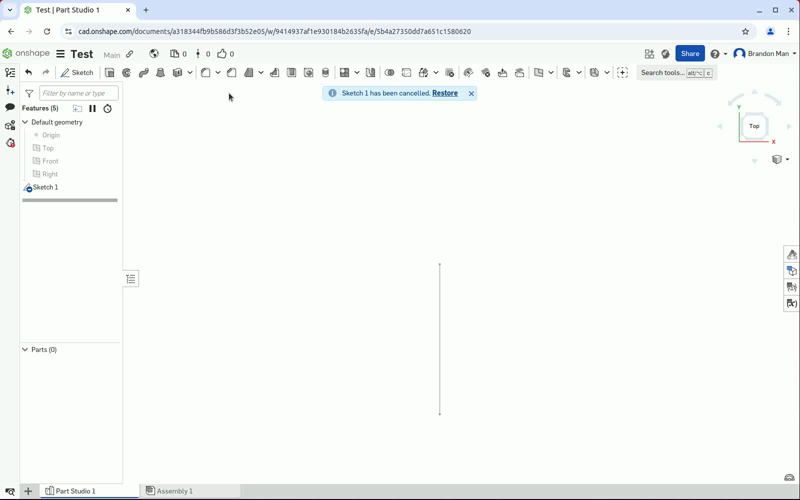
key(shift+h)
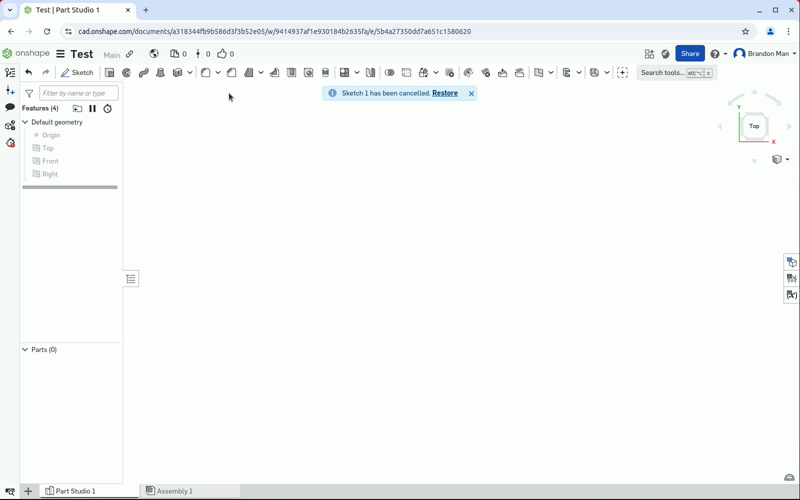
mouse_move(73, 352)
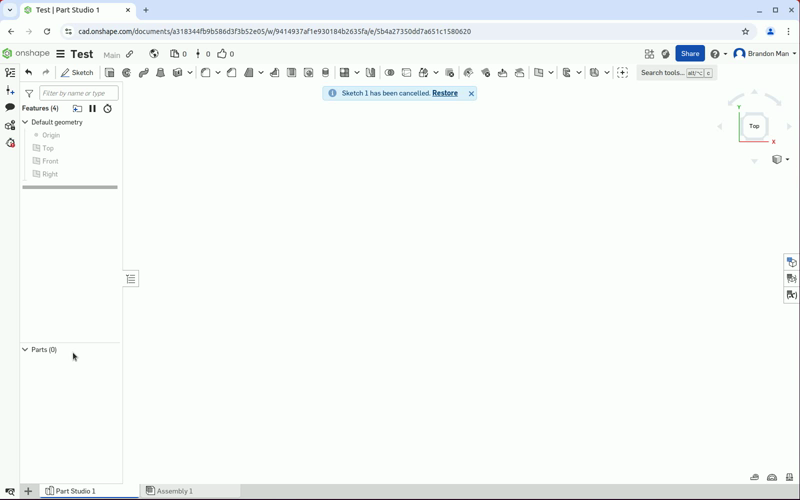
key(y)
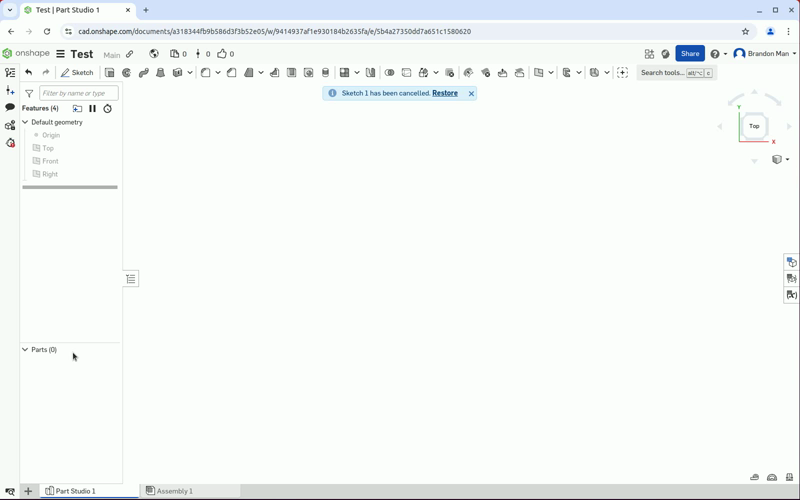
key(shift+p)
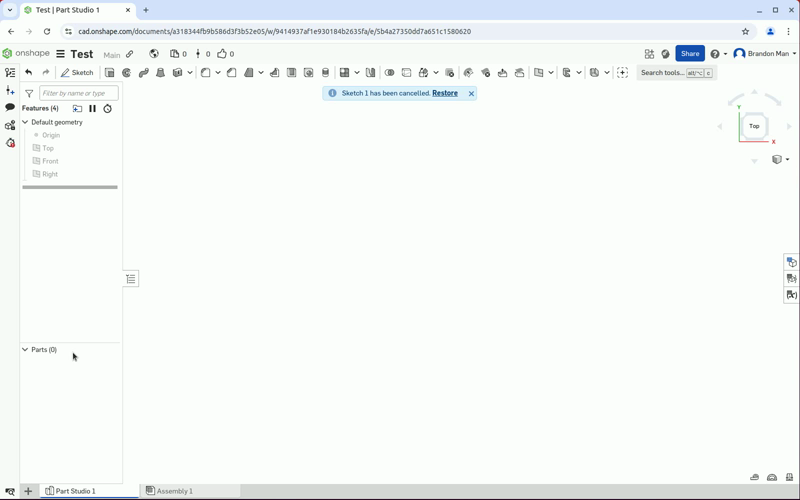
key(space)
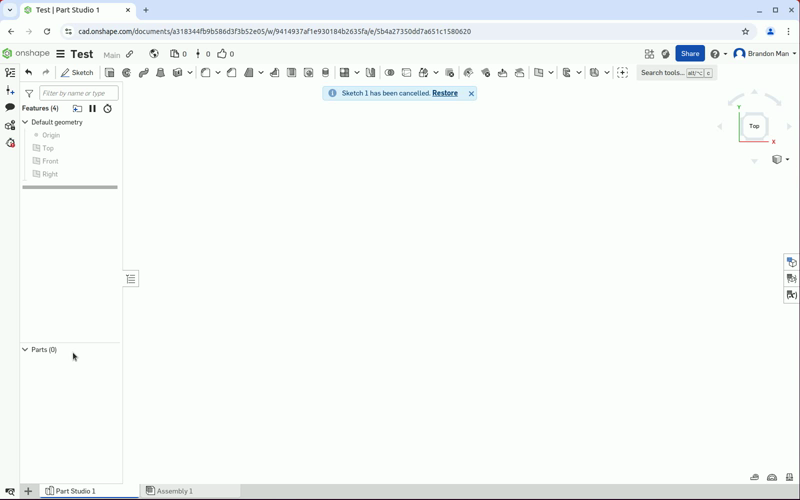
key_down(shift)
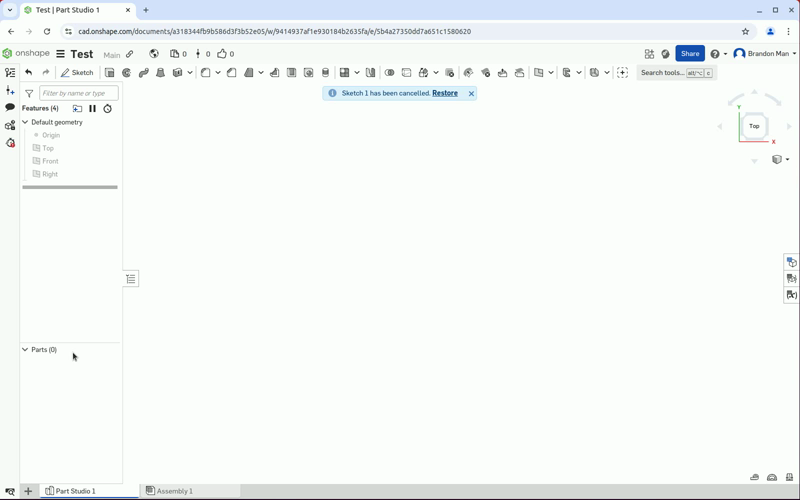
key(up)
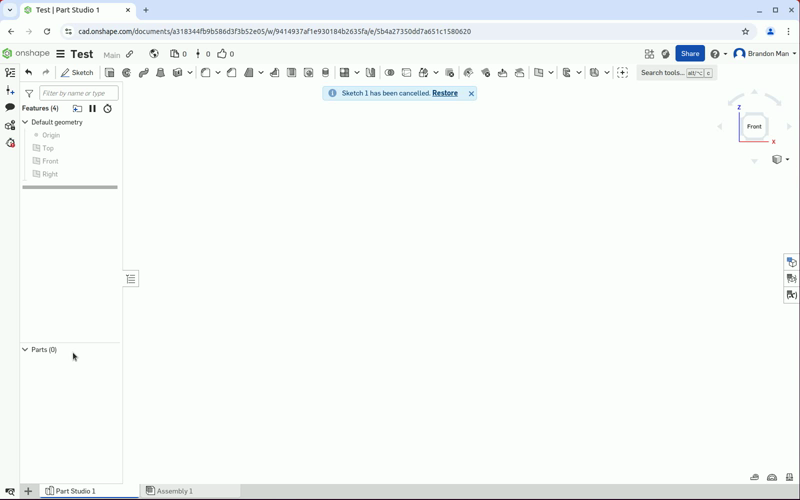
key_up(shift)
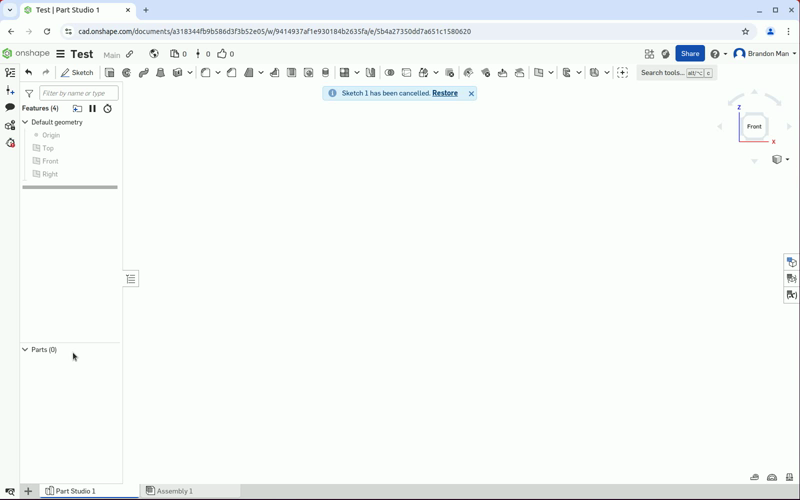
mouse_move(73, 352)
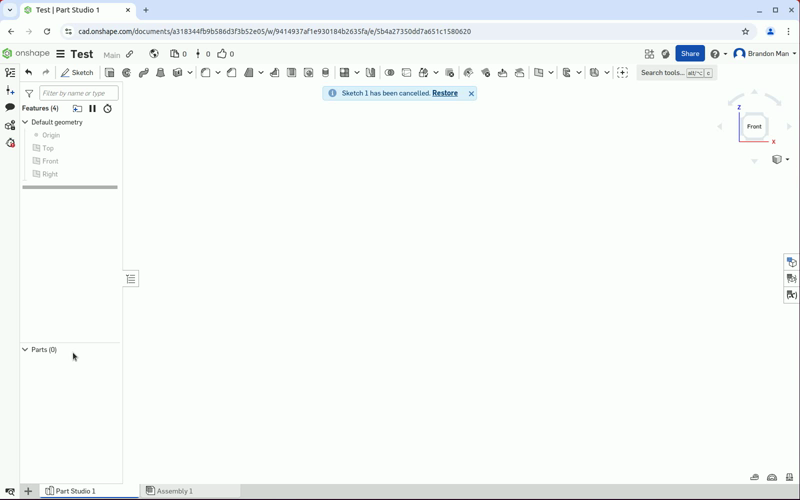
key(shift+y)
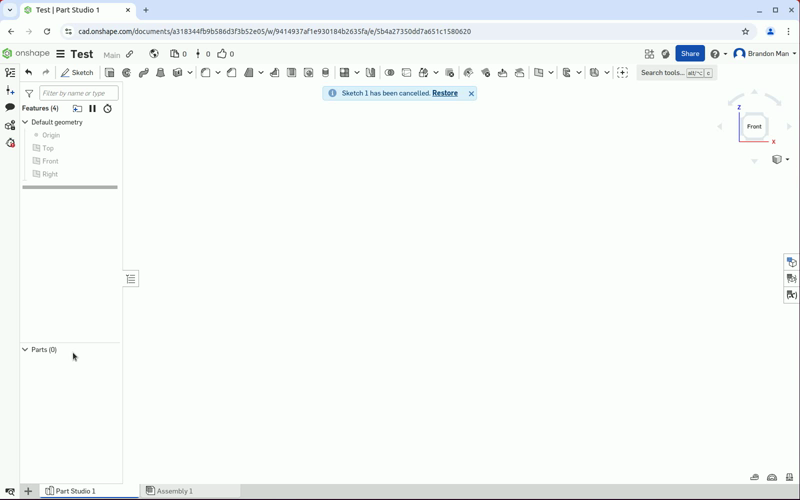
key(shift+s)
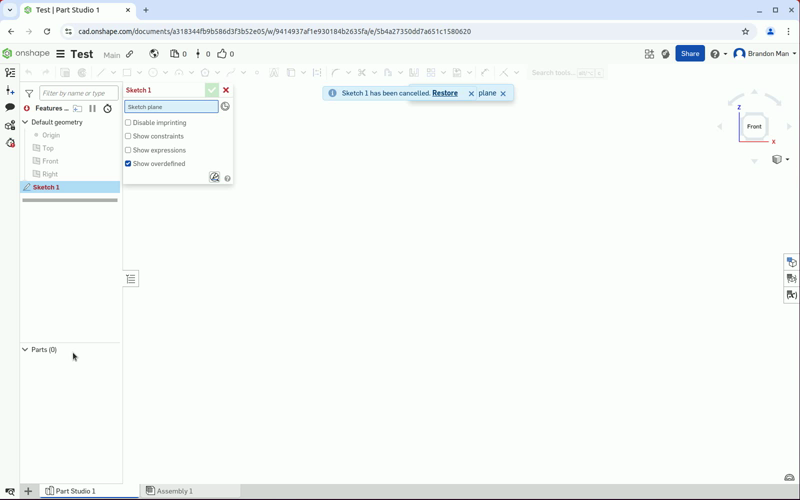
mouse_move(73, 163)
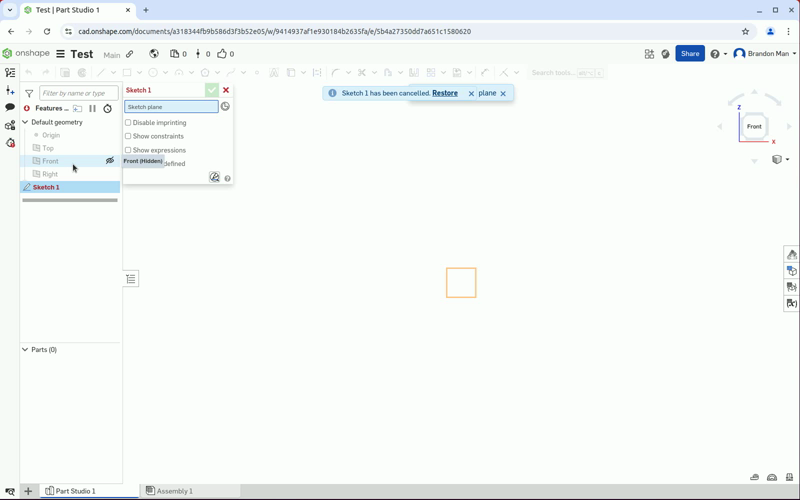
click(73, 163)
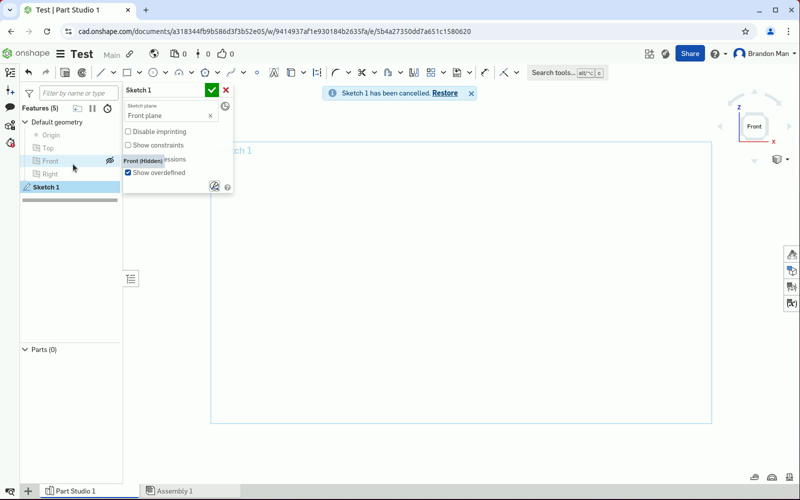
mouse_move(73, 352)
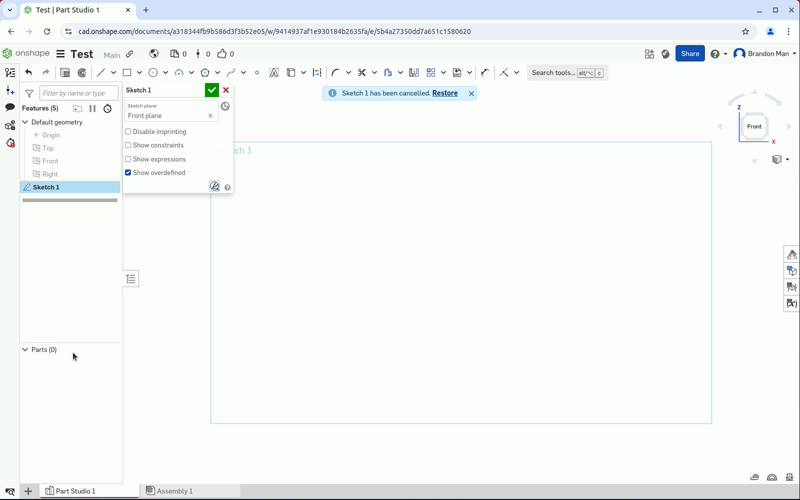
key(y)
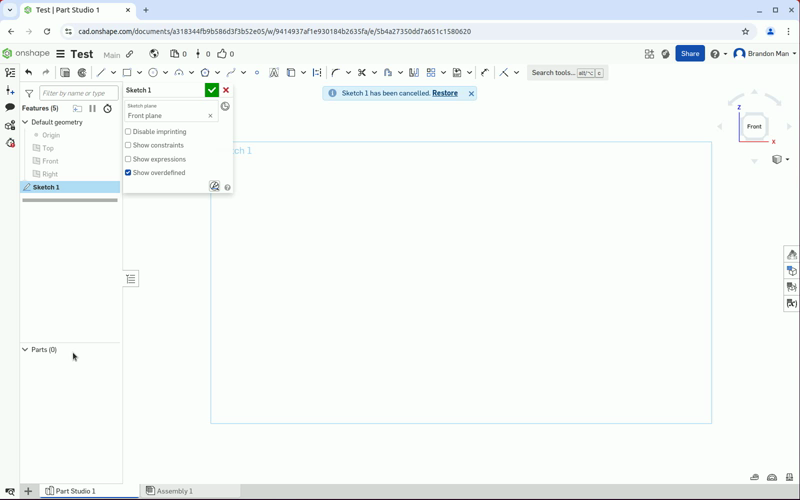
key(l)
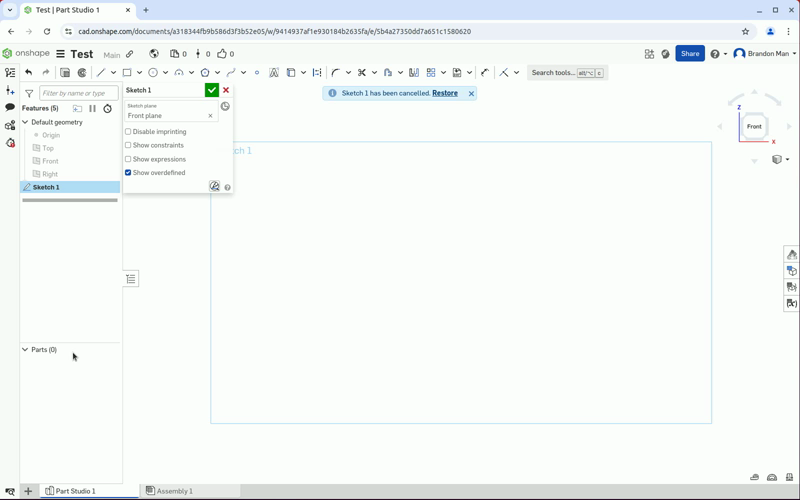
key_down(shift)
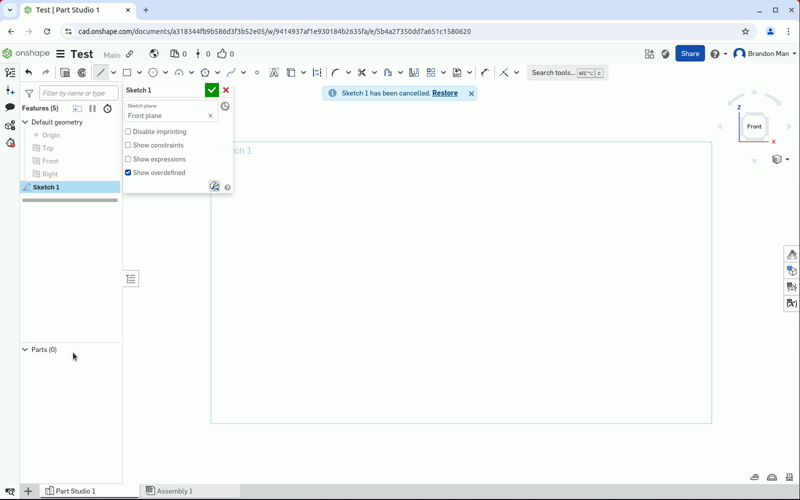
mouse_move(460, 282)
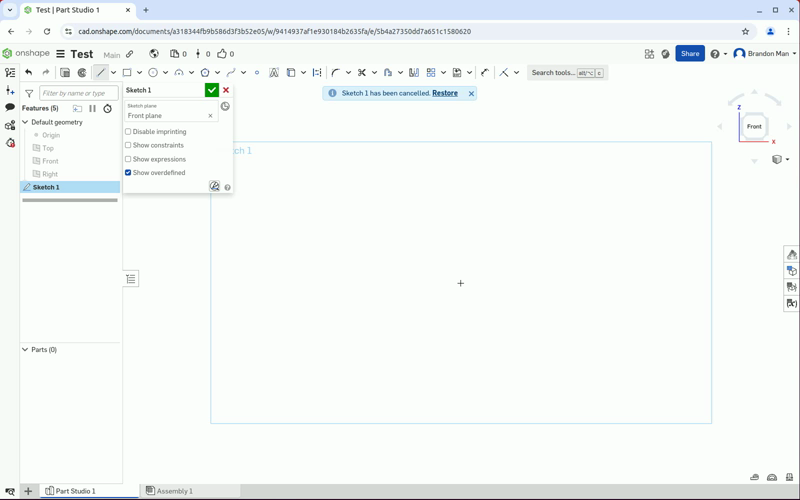
click(460, 282)
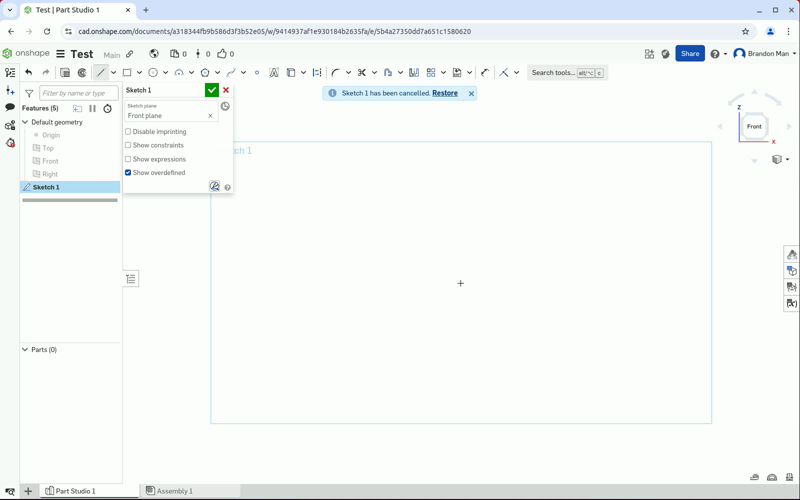
key_up(shift)
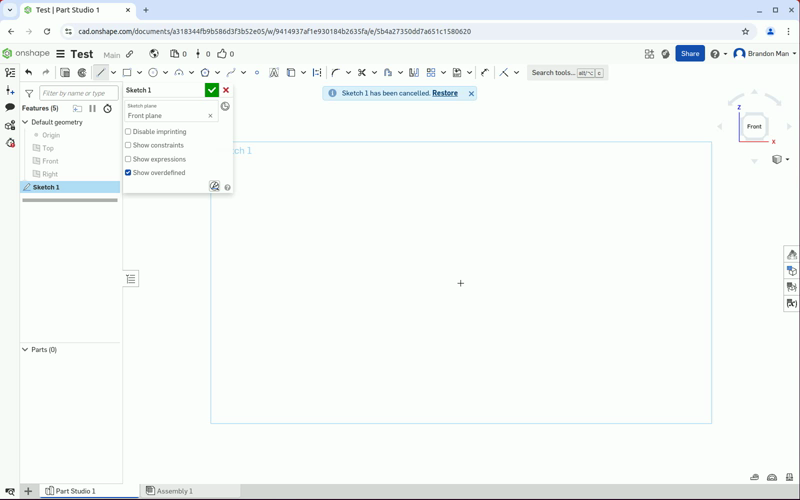
key_down(shift)
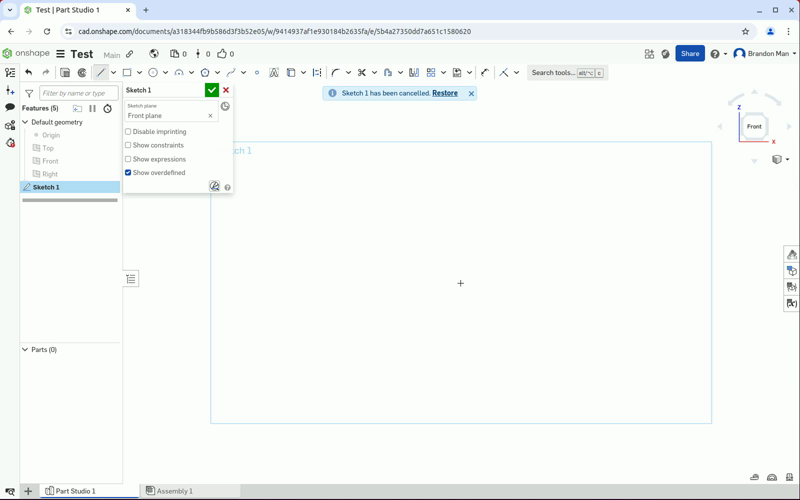
mouse_move(573, 282)
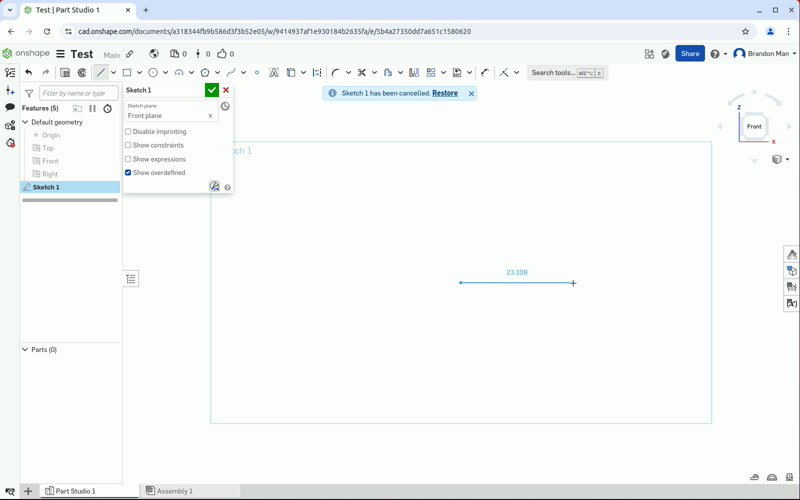
click(573, 282)
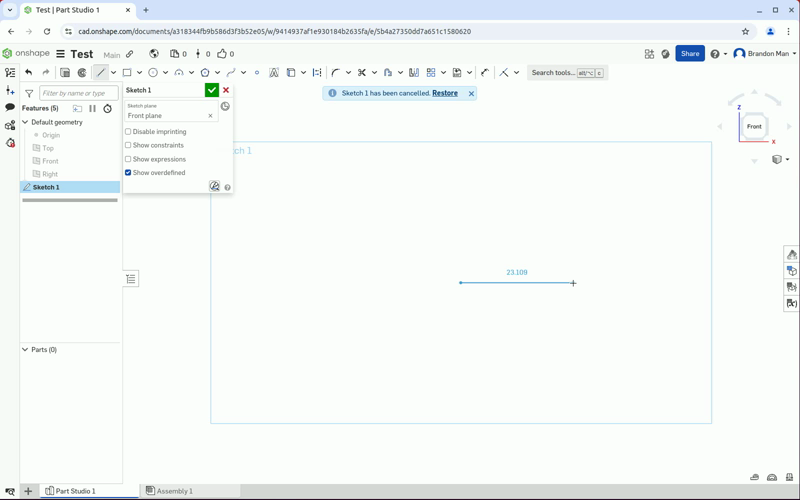
key_up(shift)
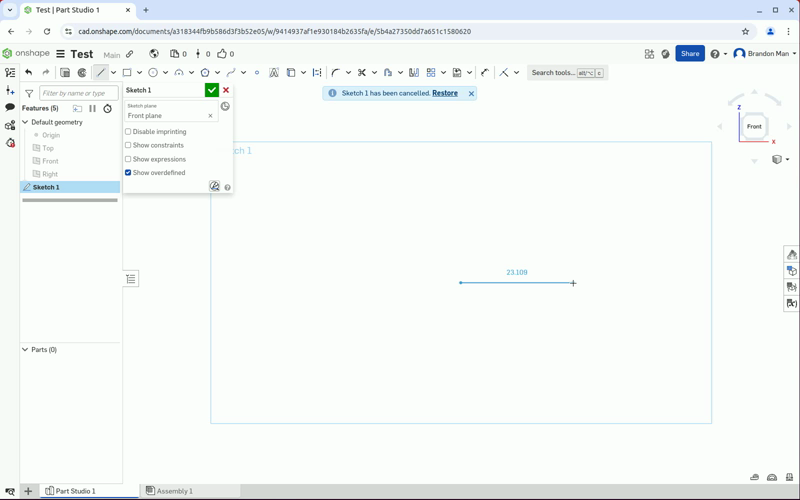
key_down(shift)
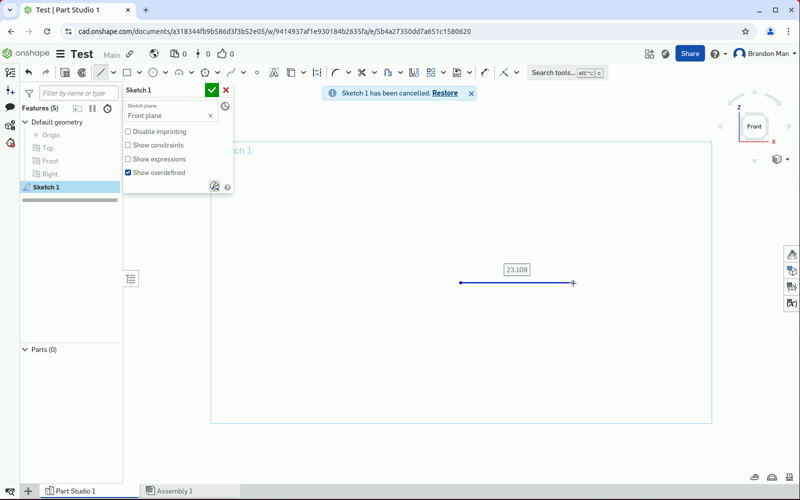
mouse_move(573, 170)
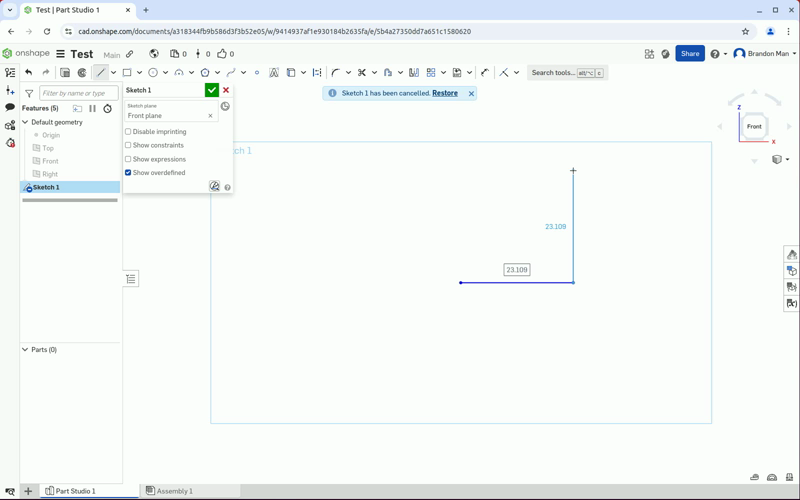
click(573, 170)
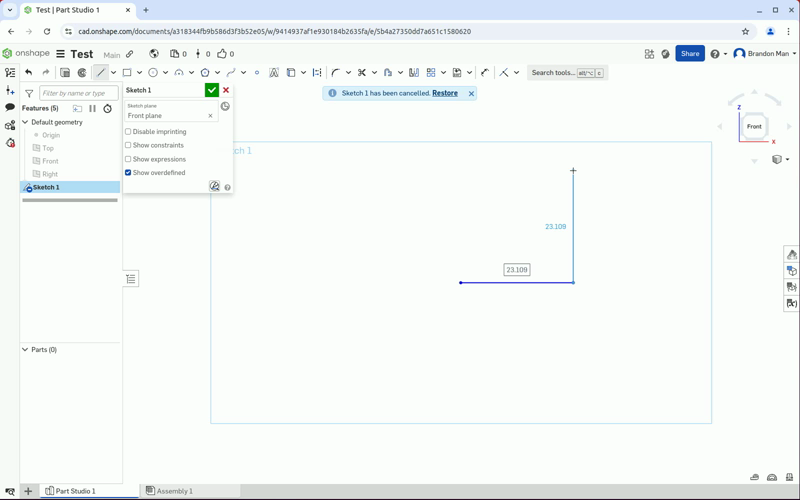
key_up(shift)
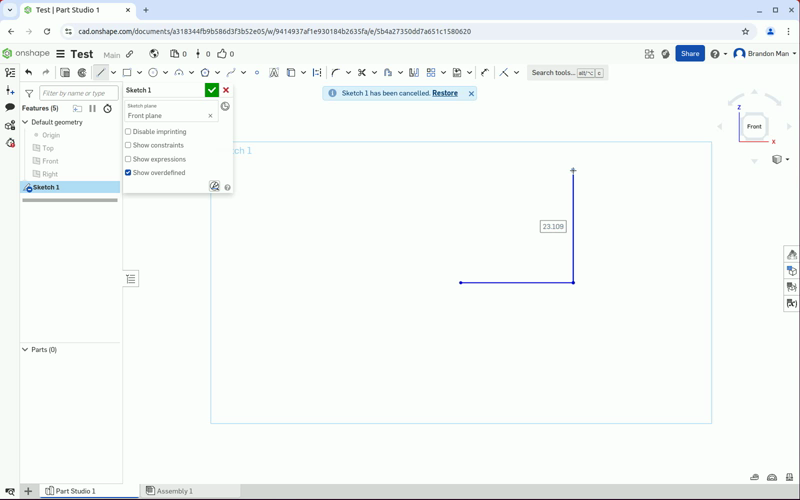
key_down(shift)
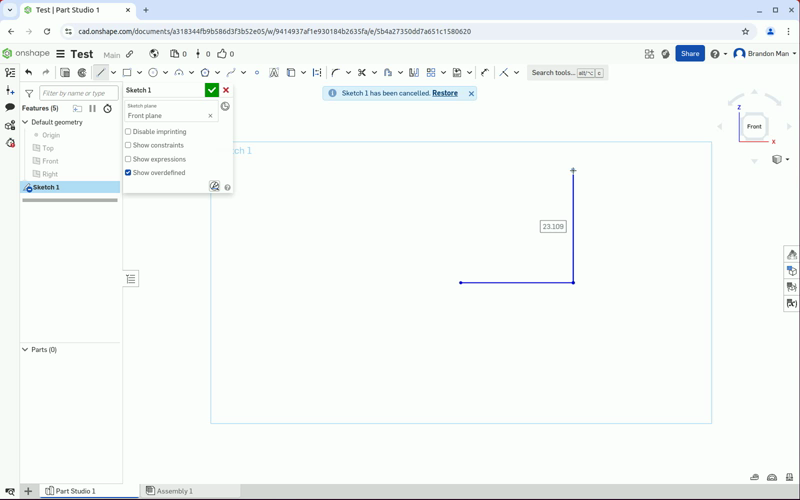
mouse_move(460, 170)
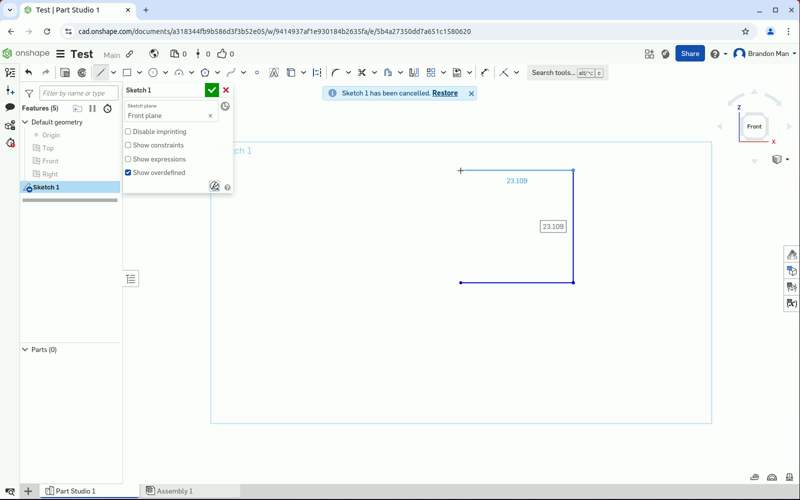
click(460, 170)
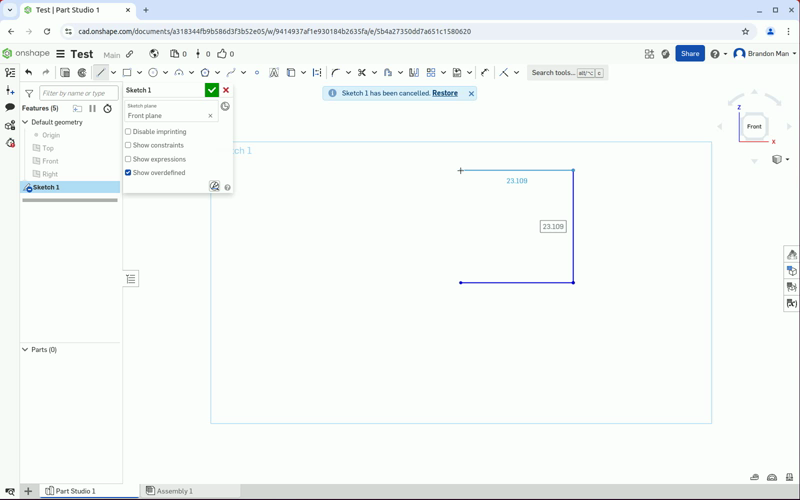
key_up(shift)
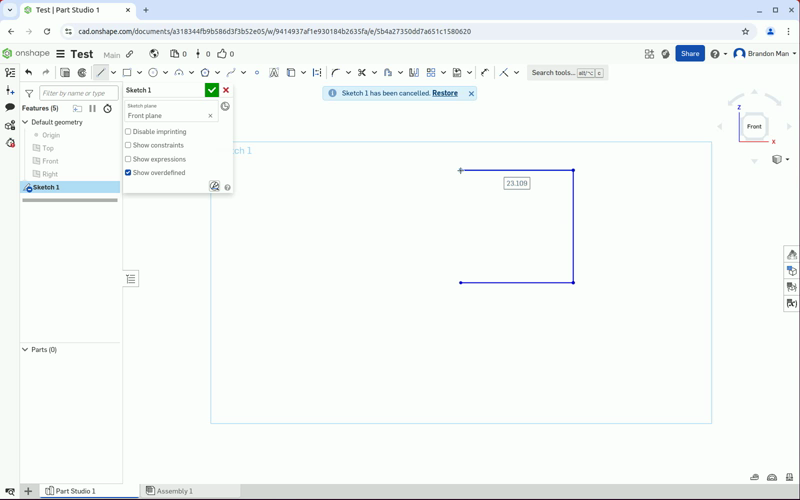
key_down(shift)
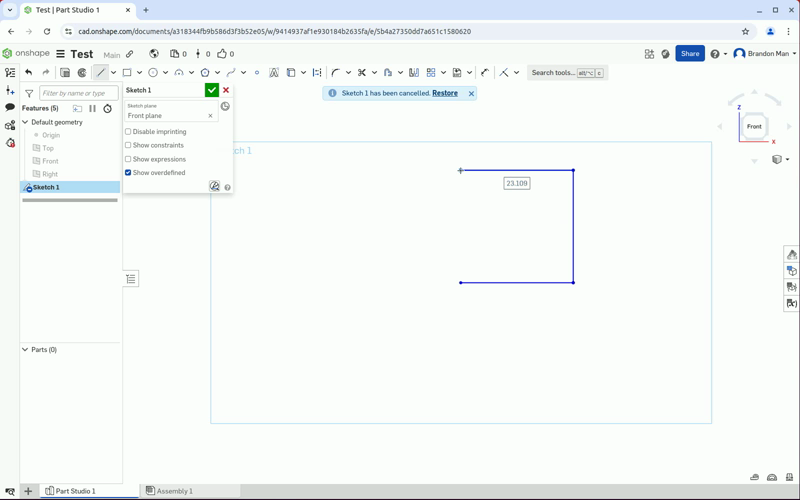
mouse_move(460, 282)
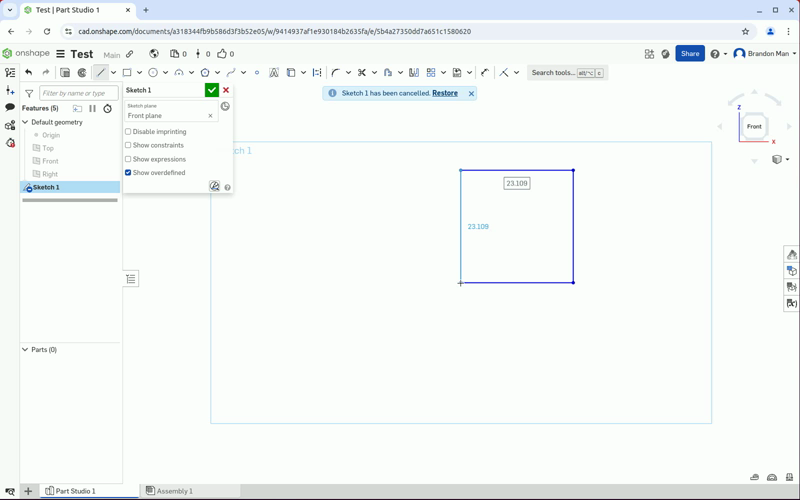
key_up(shift)
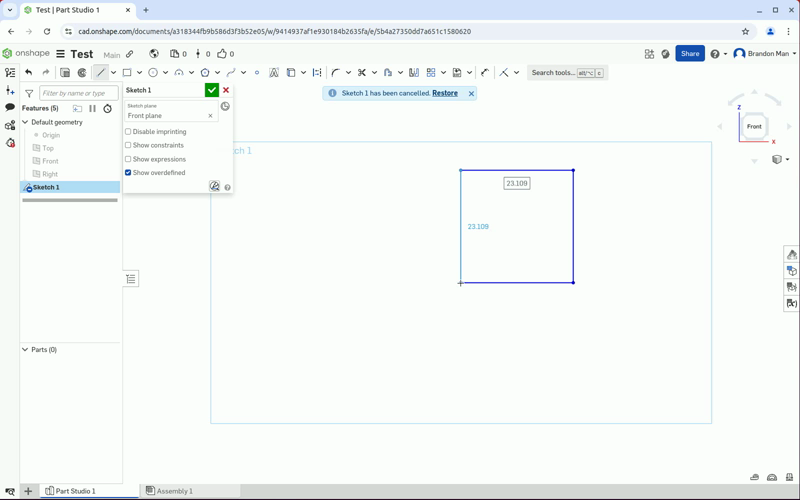
click(460, 282)
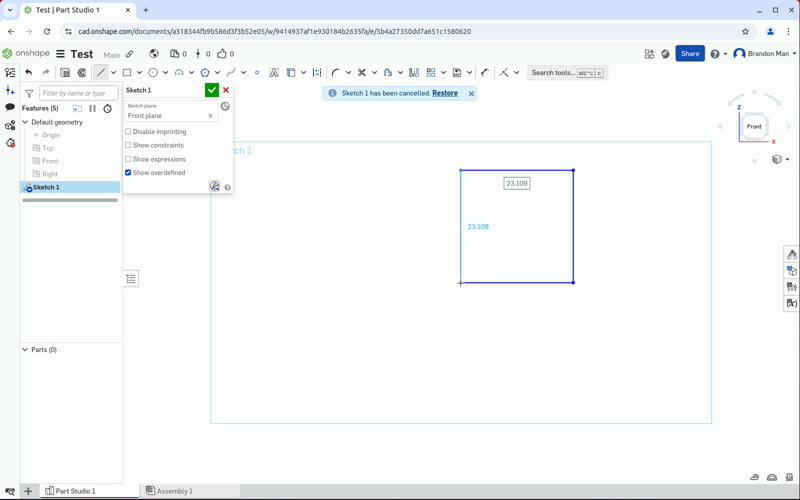
key(esc)
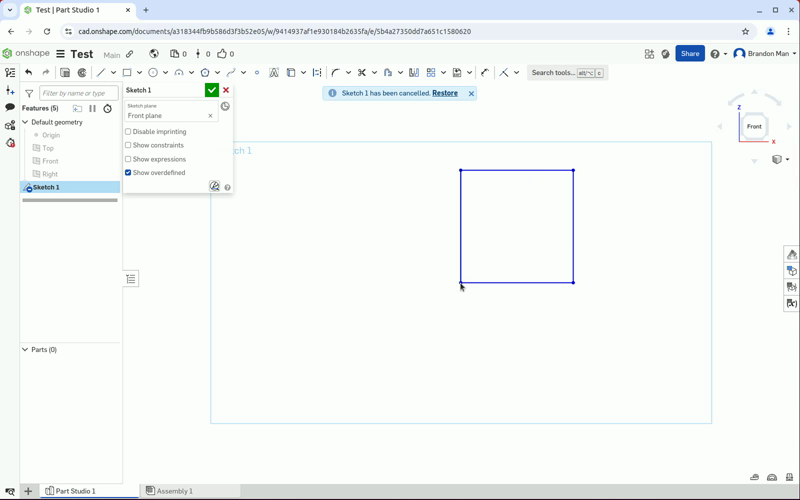
mouse_move(506, 259)
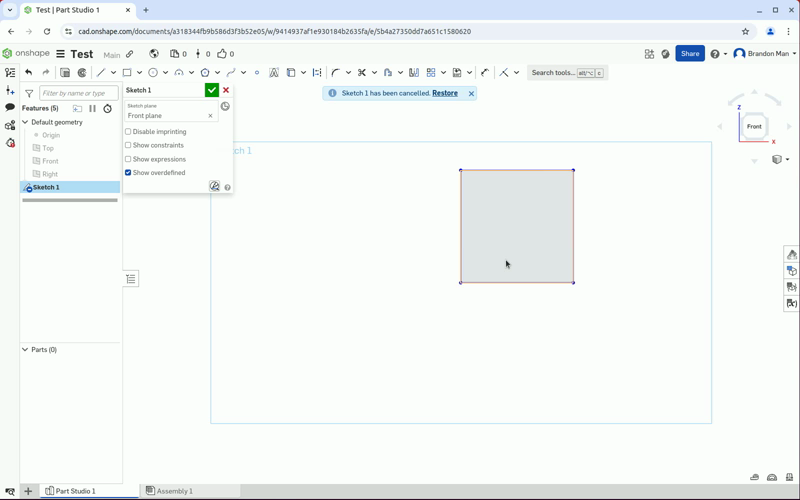
click(506, 259)
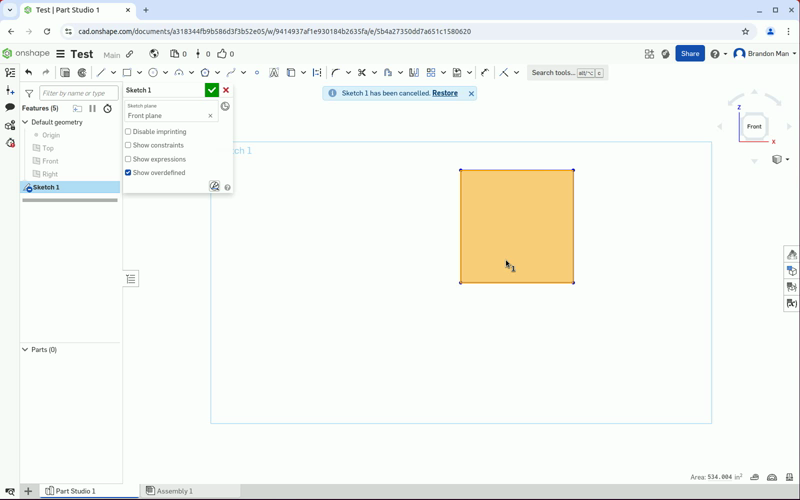
mouse_move(73, 352)
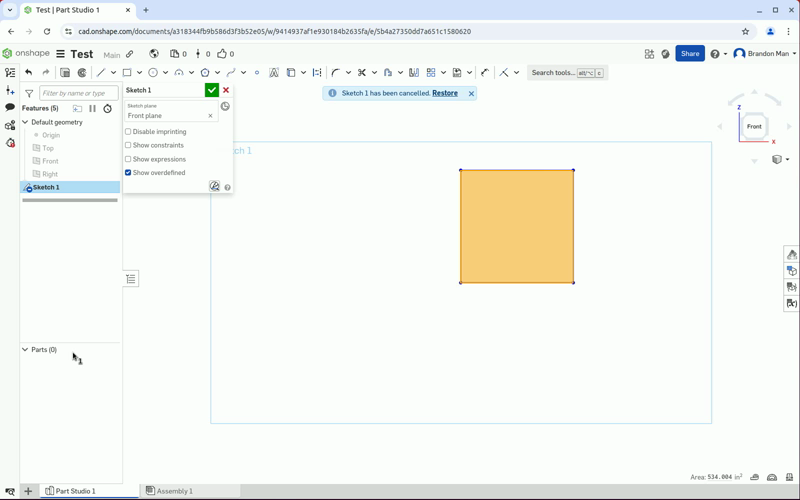
key(shift+y)
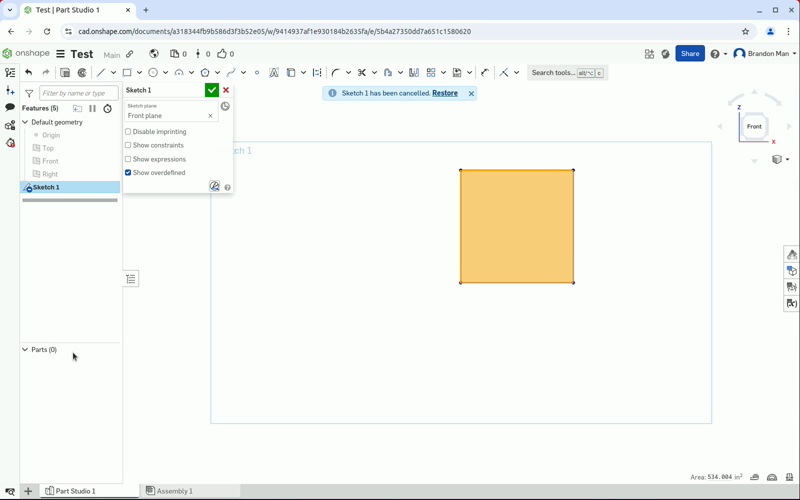
key(shift+e)
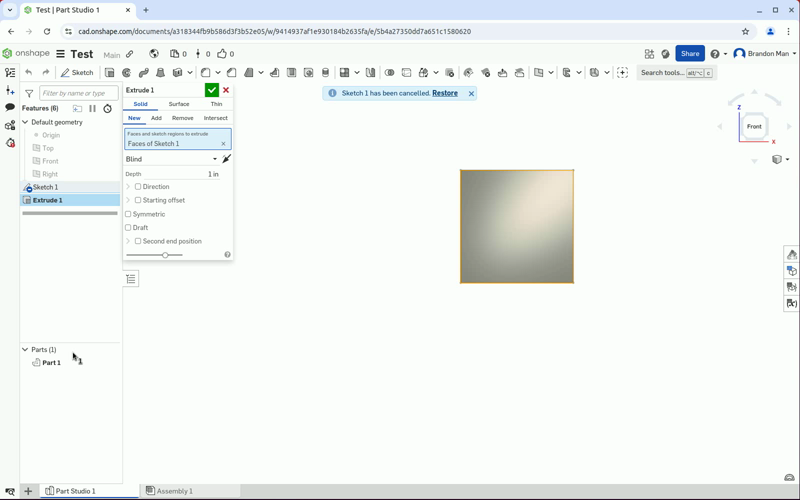
mouse_move(143, 106)
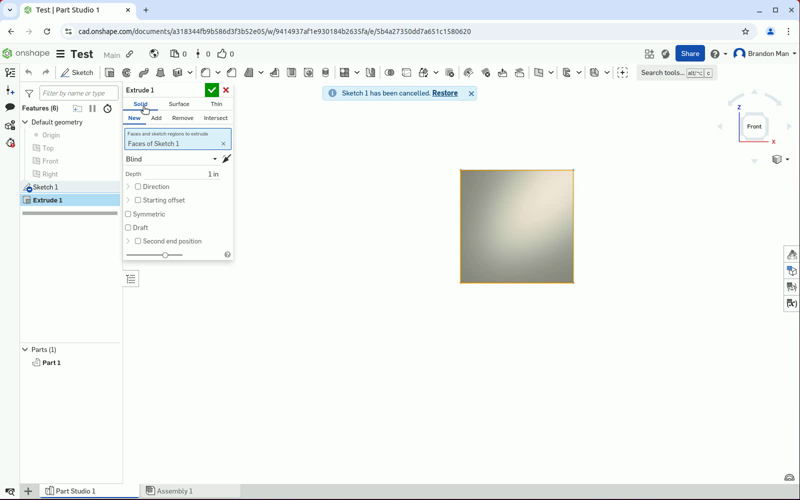
click(143, 106)
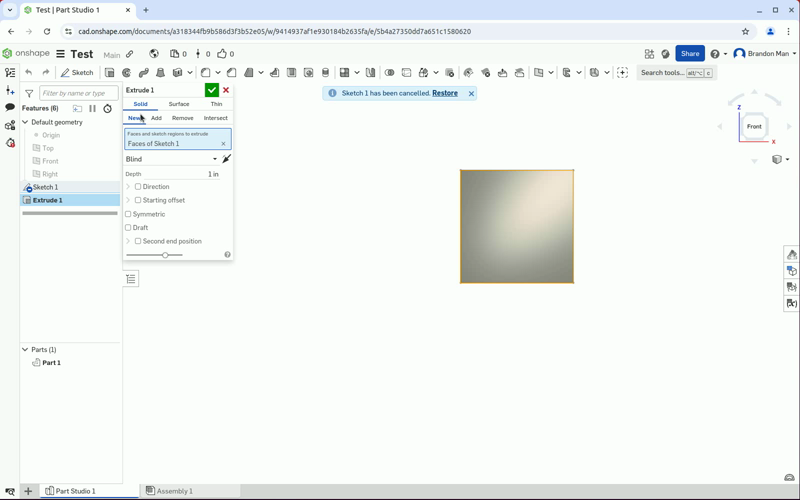
mouse_move(137, 120)
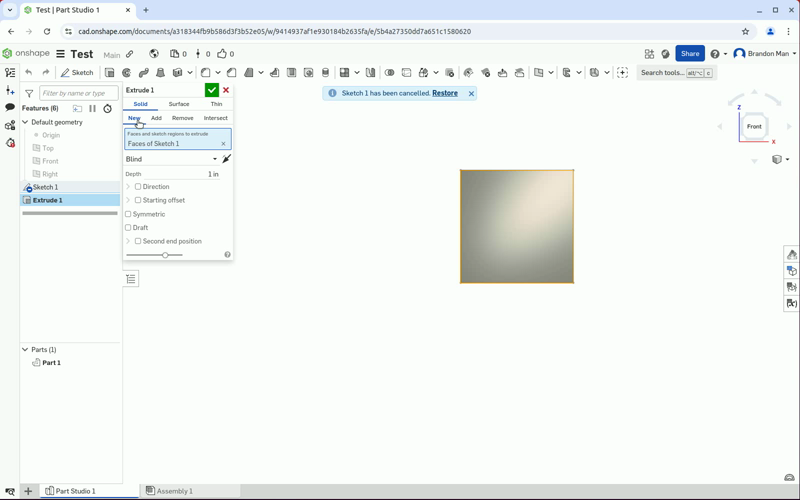
click(137, 120)
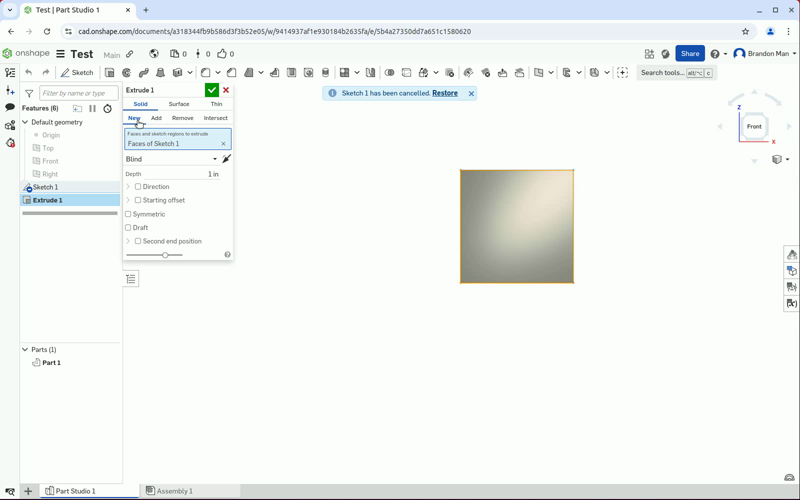
key(tab, 4)
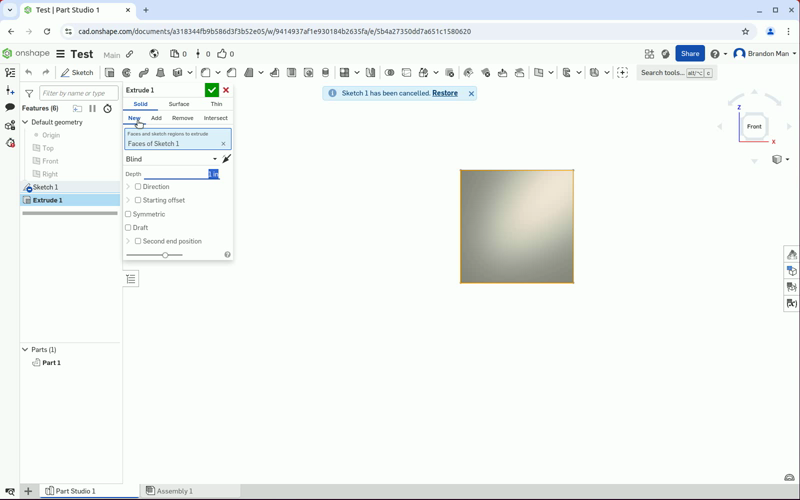
text(15.405)
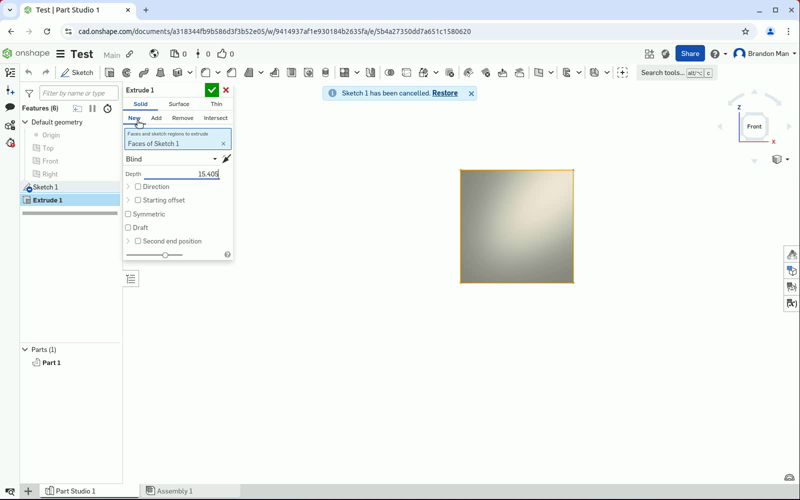
key(enter)
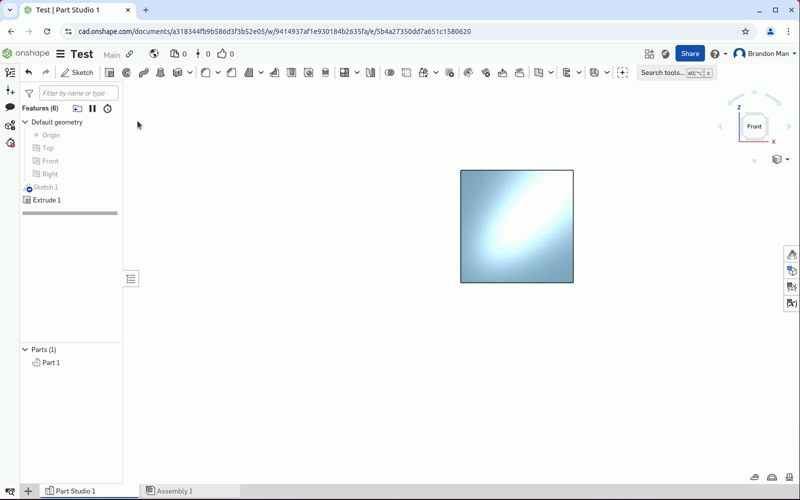
key(shift+h)
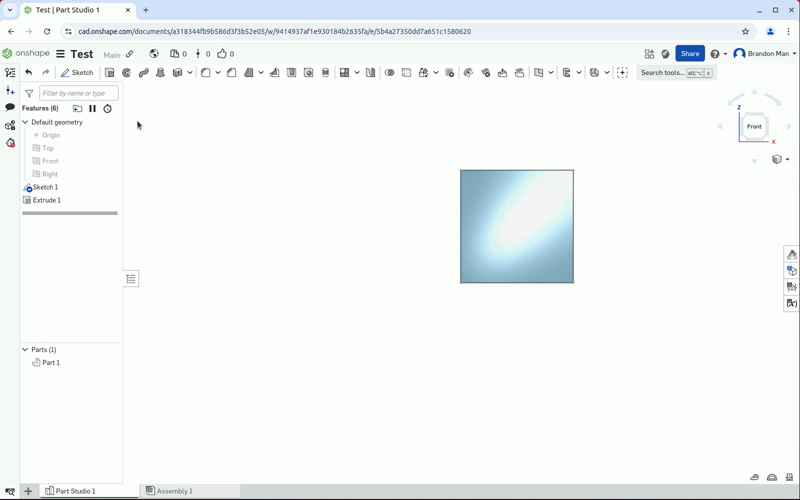
key(shift+h)
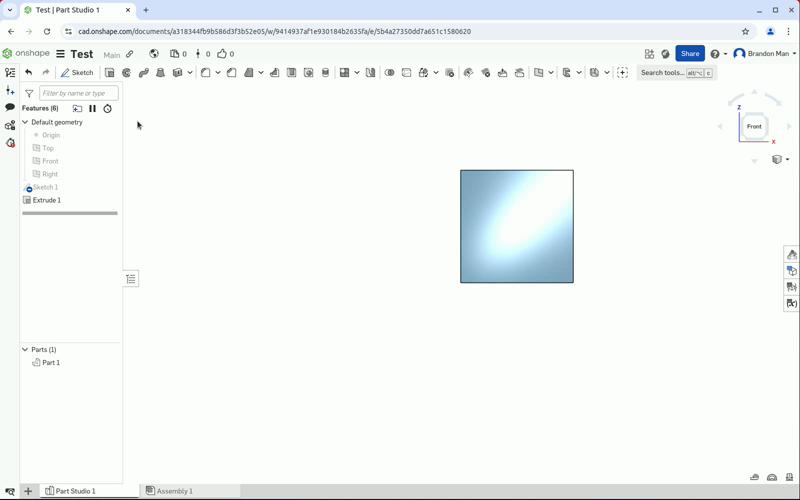
mouse_move(73, 189)
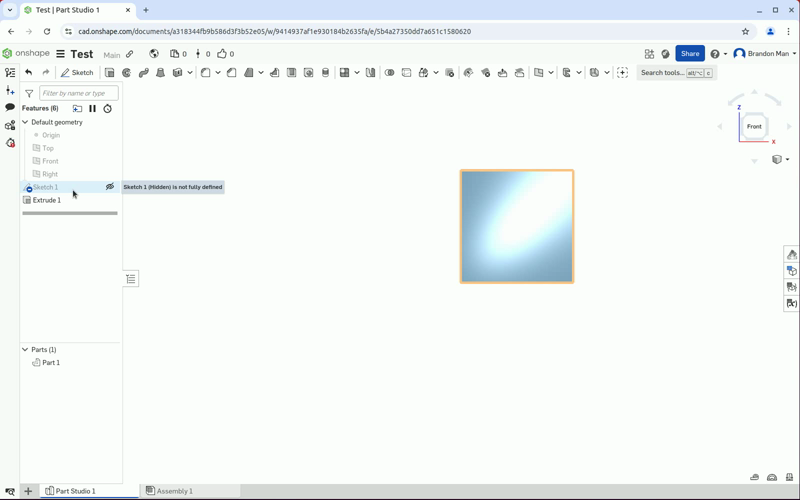
click(73, 189)
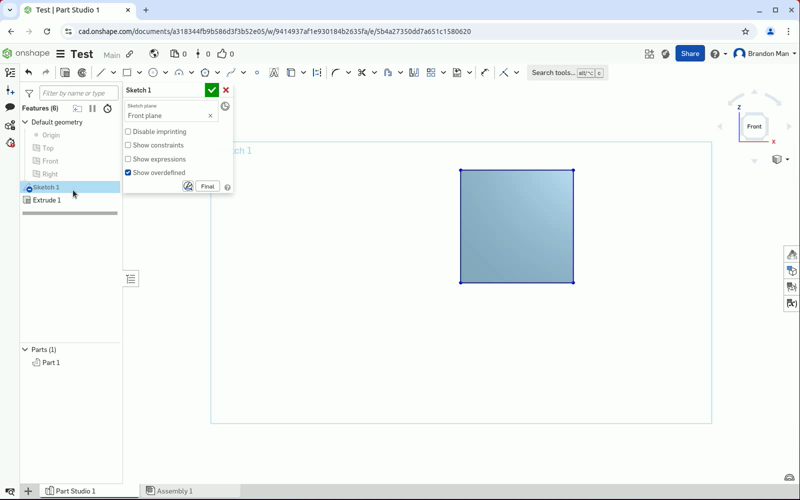
mouse_move(229, 92)
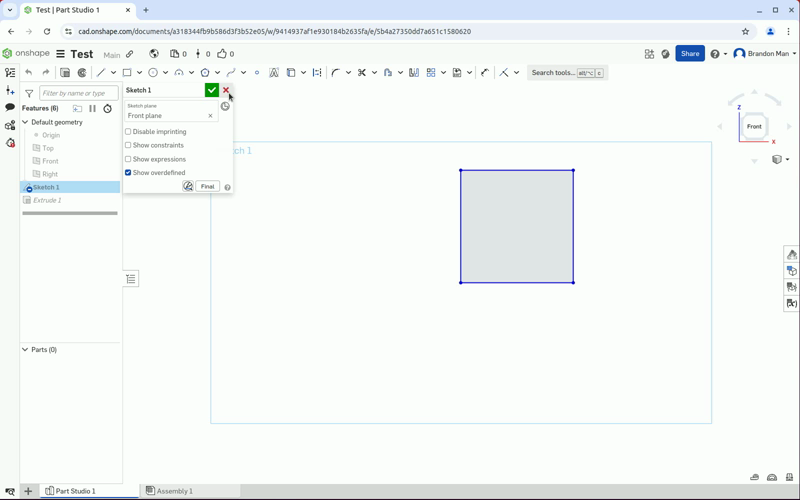
click(229, 92)
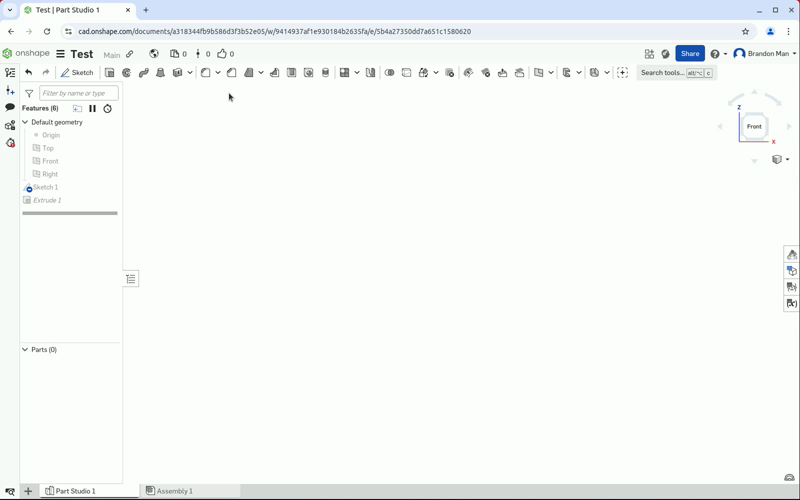
mouse_move(541, 75)
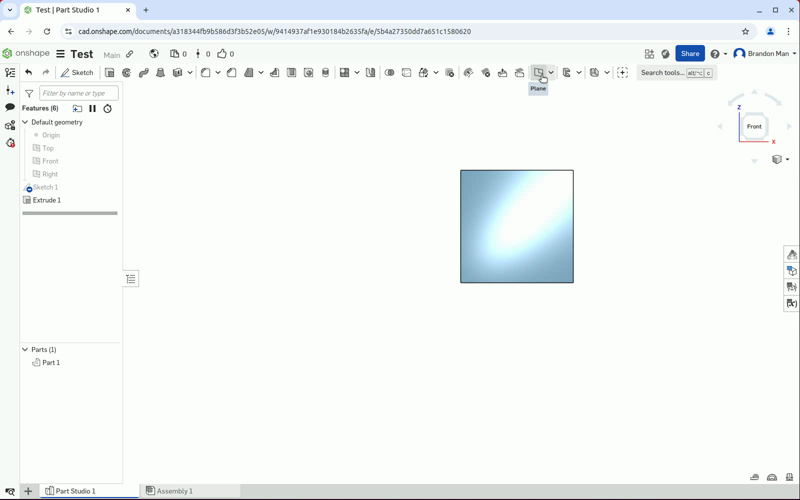
click(541, 75)
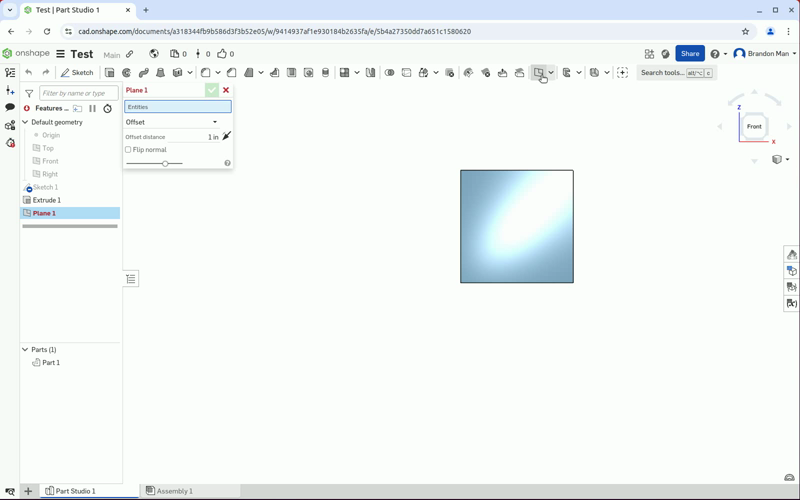
mouse_move(73, 163)
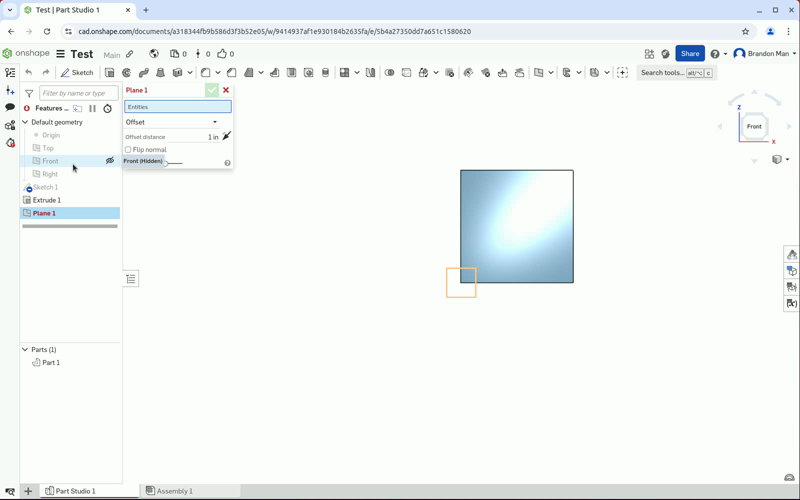
click(73, 163)
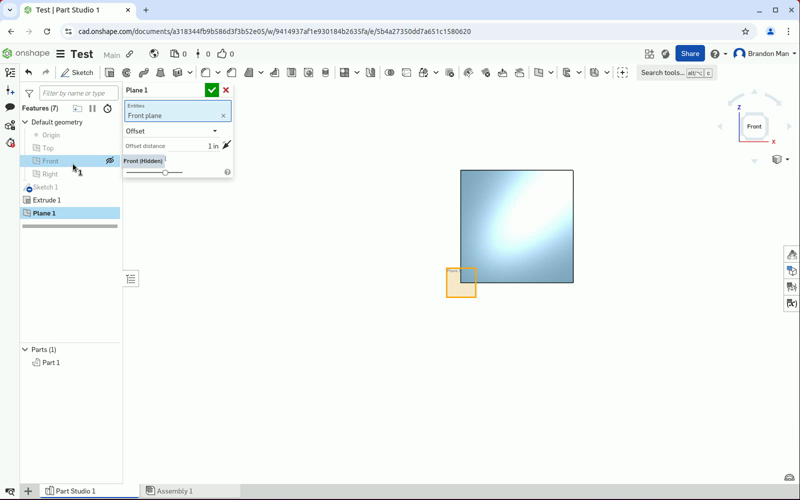
key(tab, 2)
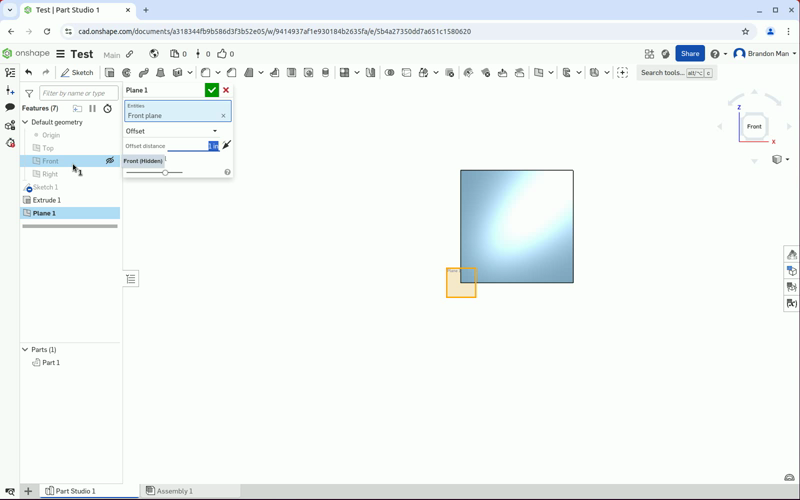
text(15.405)
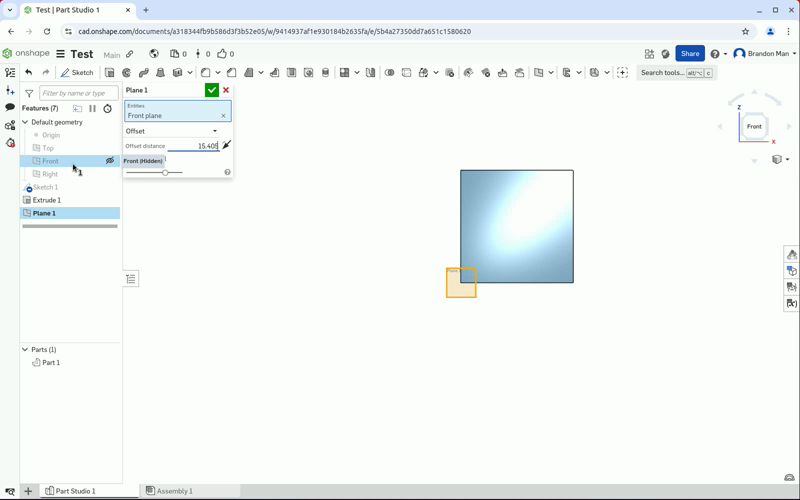
key(enter, 2)
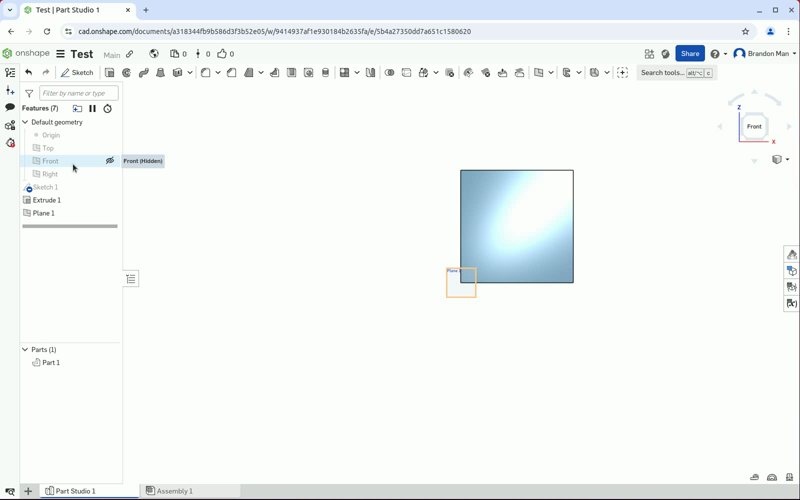
key(shift+s)
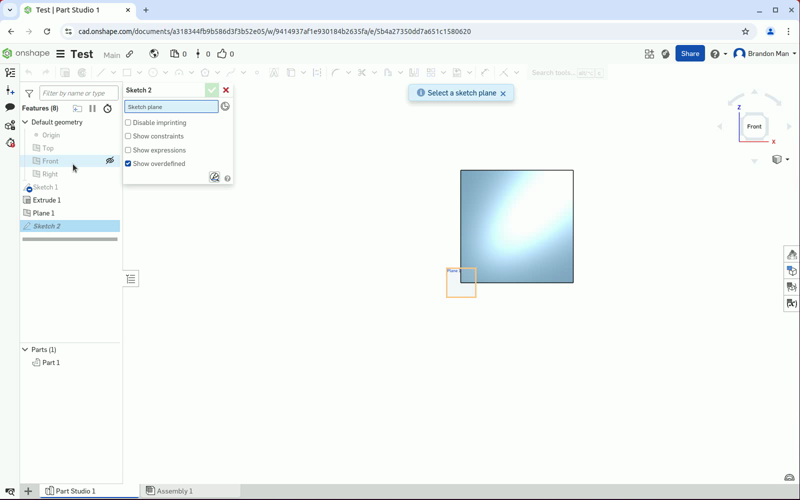
mouse_move(73, 215)
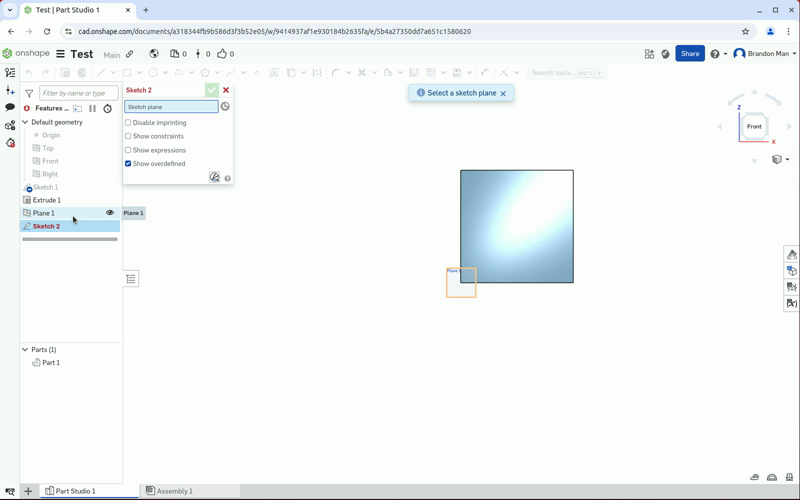
click(73, 215)
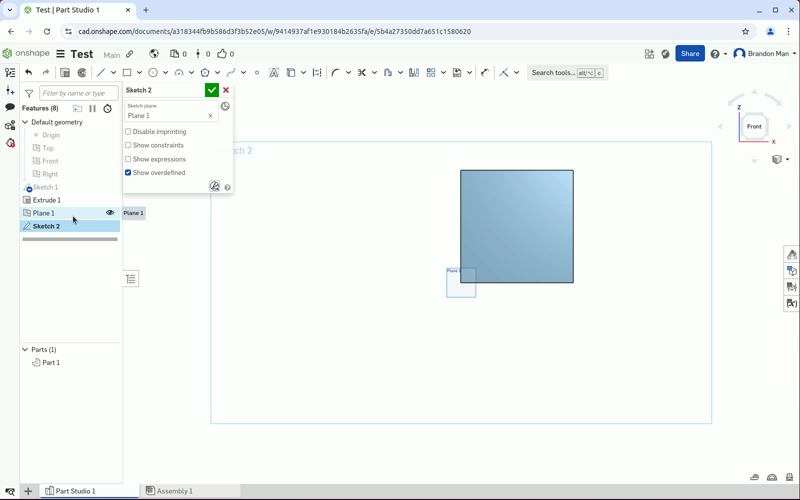
mouse_move(73, 352)
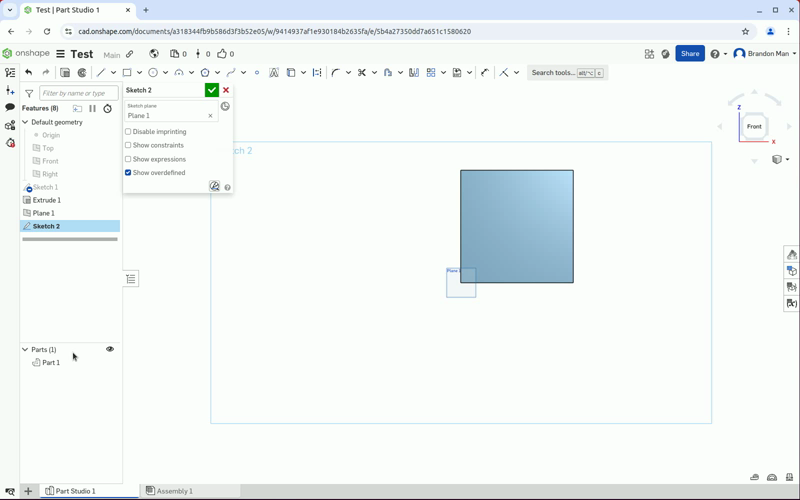
key(y)
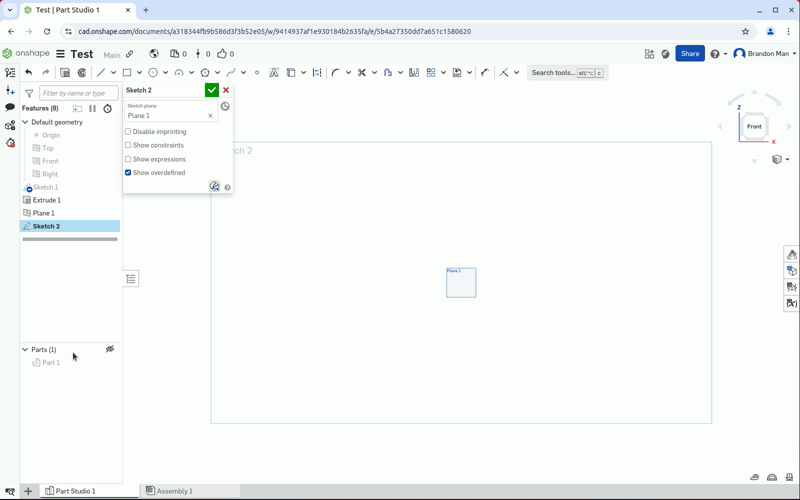
key(l)
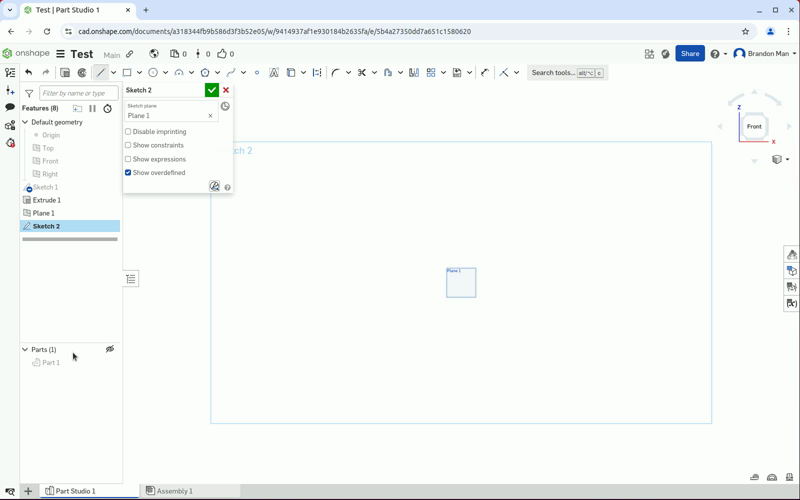
key_down(shift)
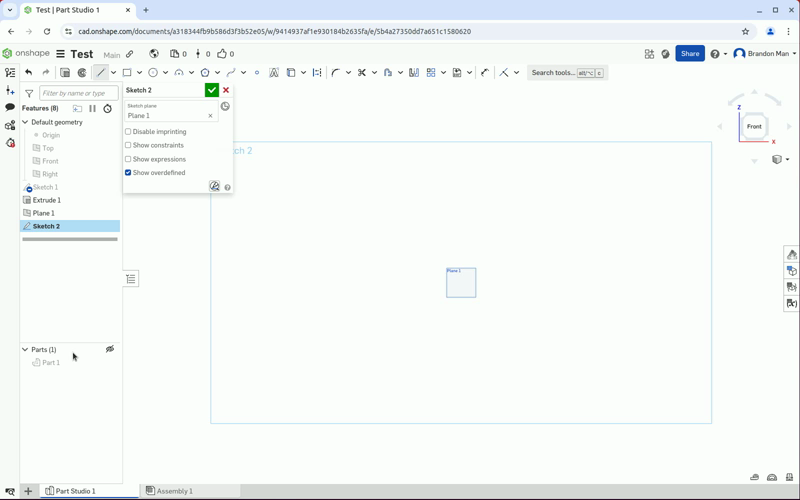
mouse_move(498, 170)
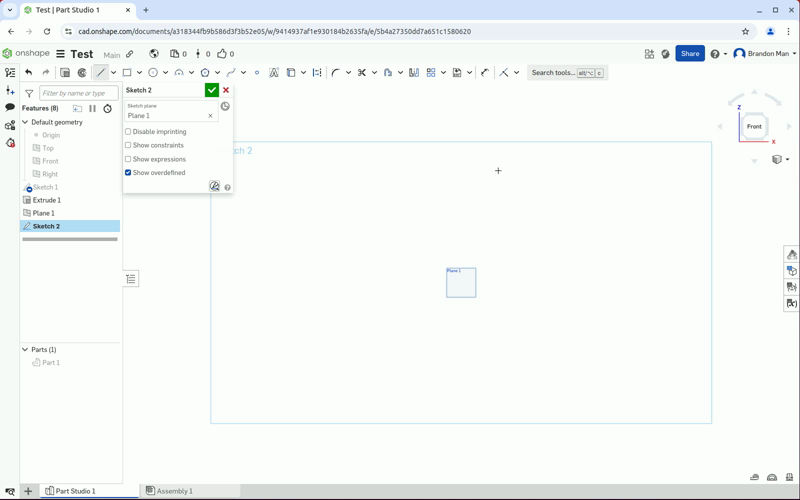
click(498, 170)
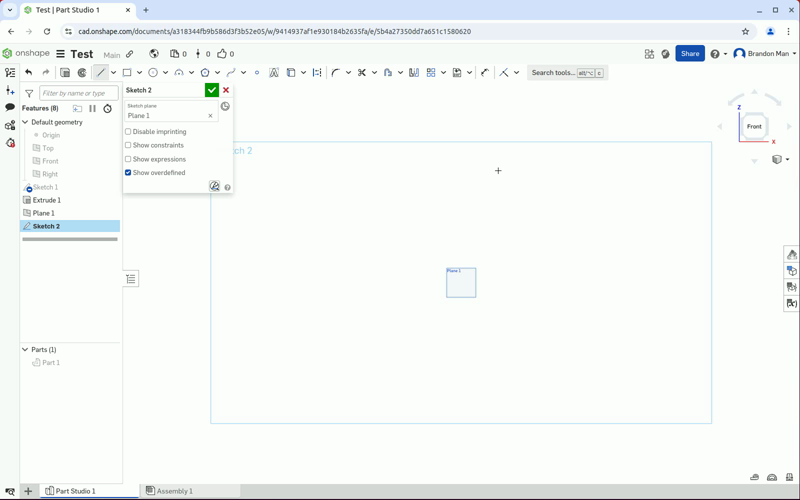
key_up(shift)
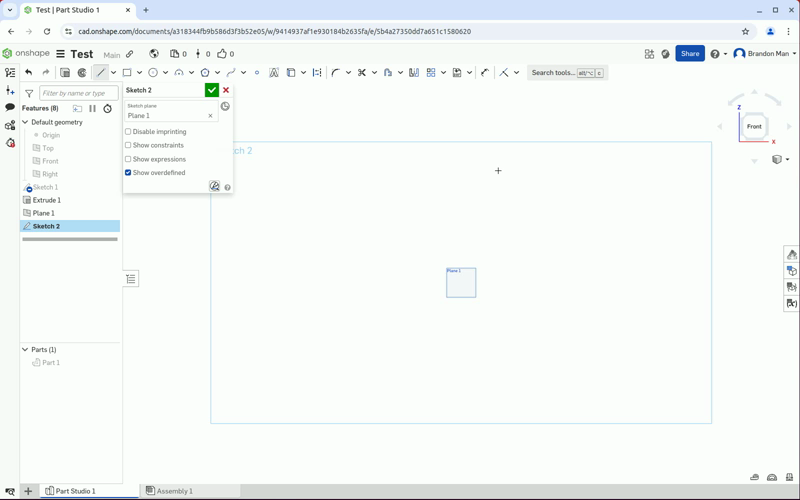
key_down(shift)
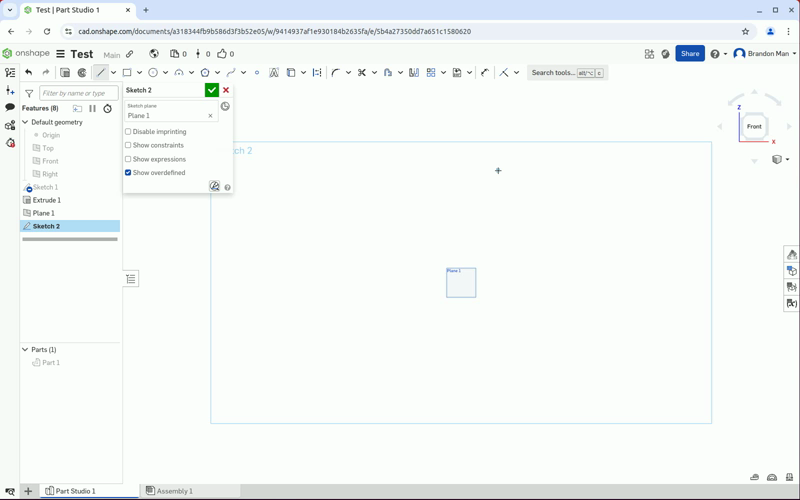
mouse_move(536, 245)
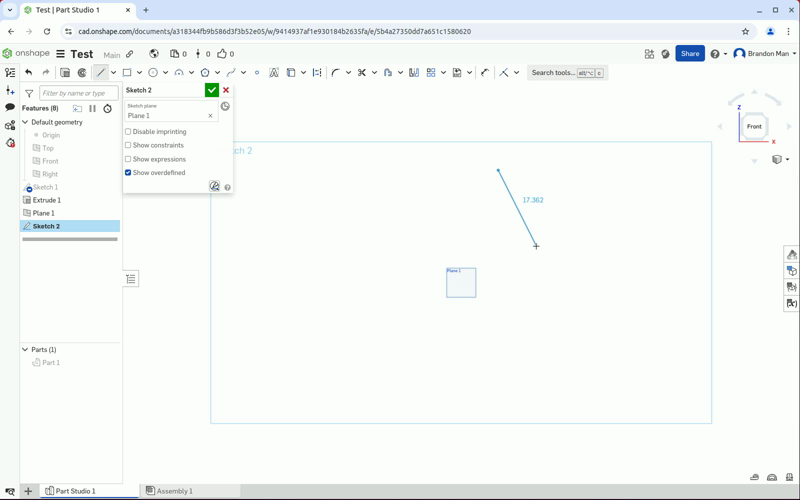
click(536, 245)
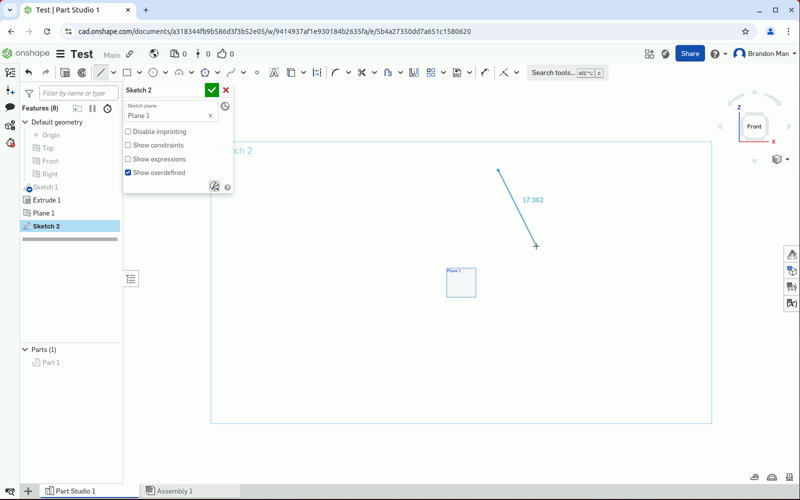
key_up(shift)
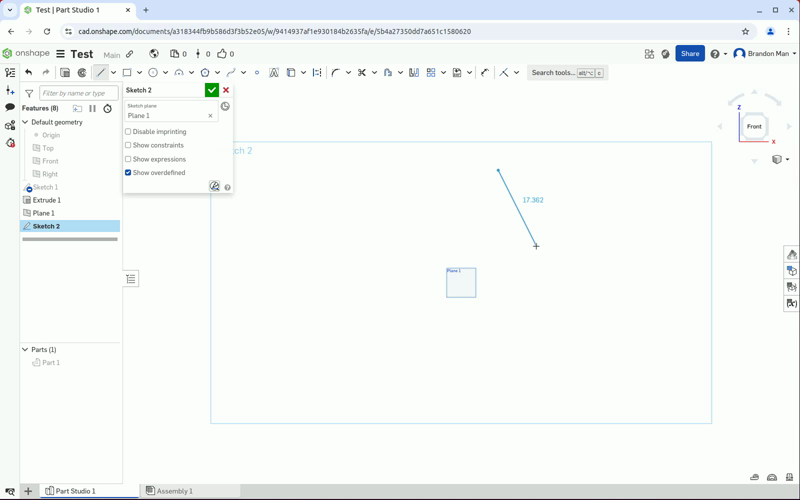
key_down(shift)
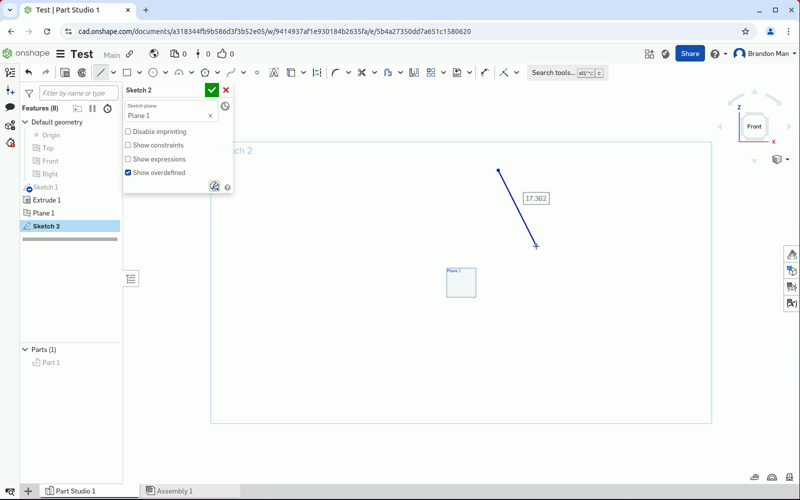
mouse_move(566, 245)
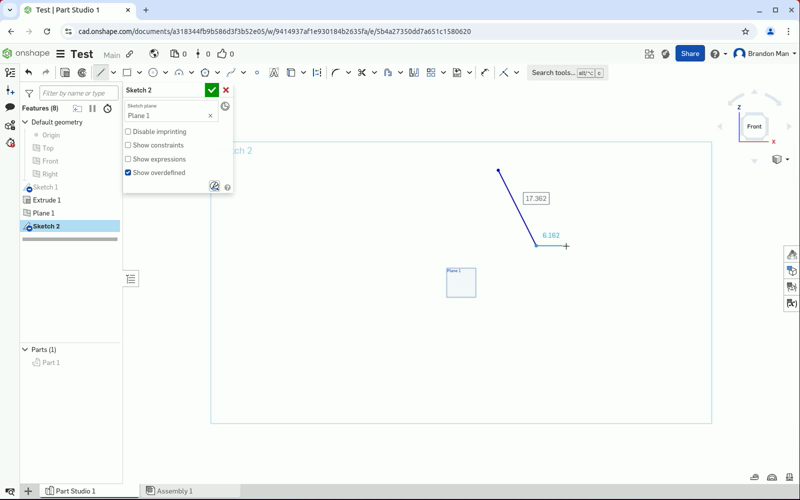
mouse_move(573, 245)
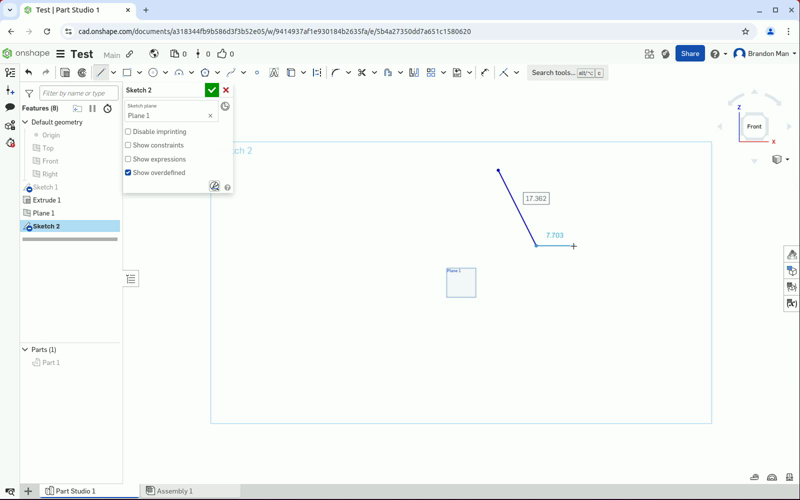
click(573, 245)
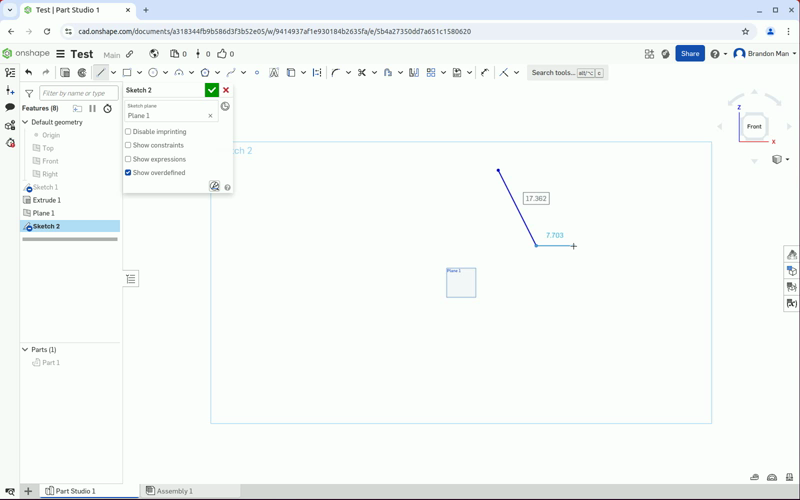
key_up(shift)
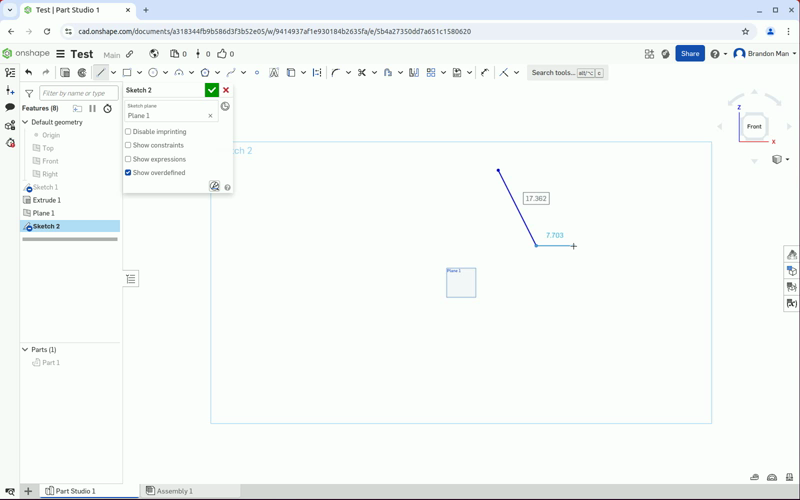
key_down(shift)
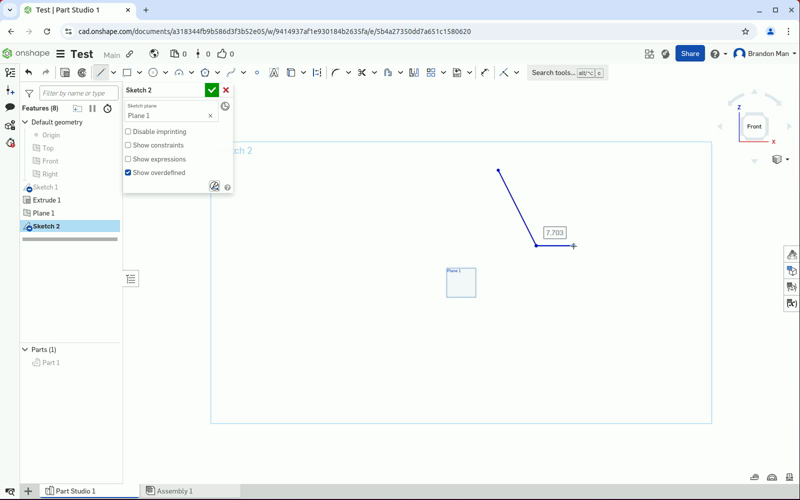
mouse_move(573, 170)
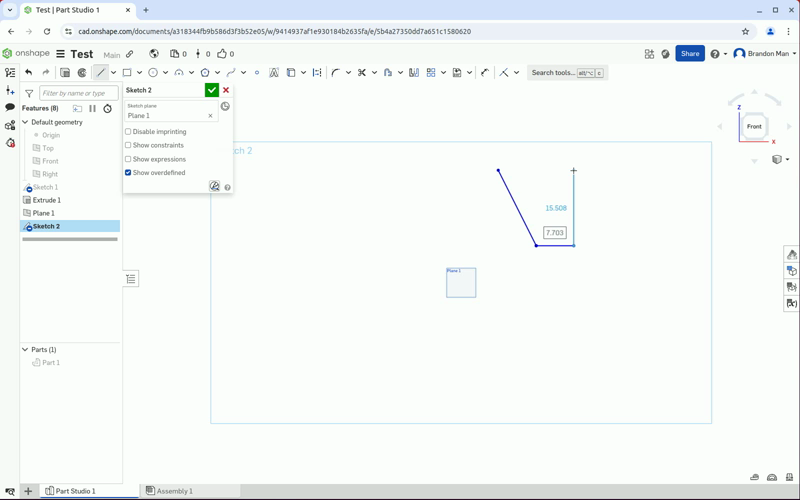
click(573, 170)
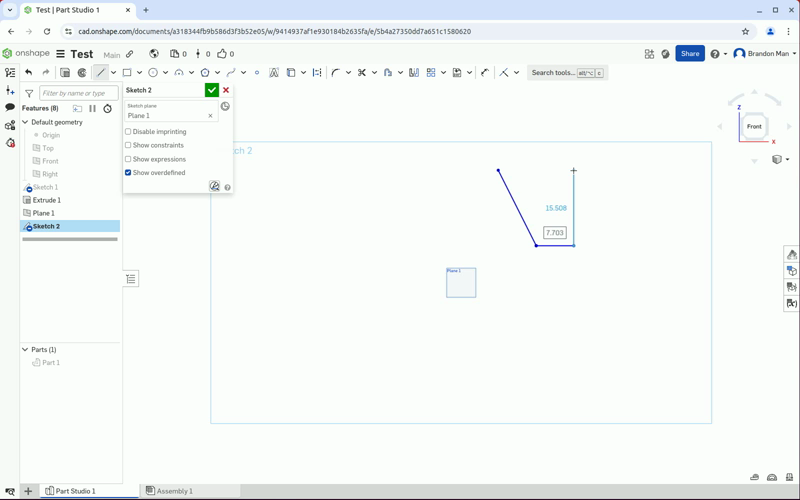
key_up(shift)
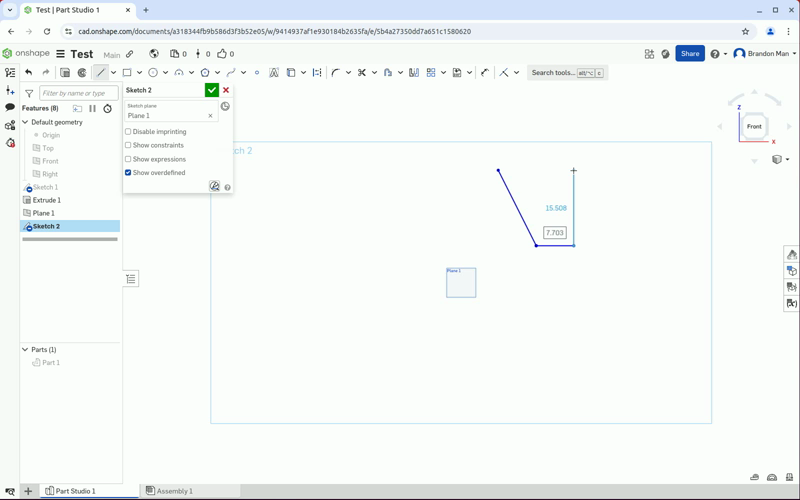
key_down(shift)
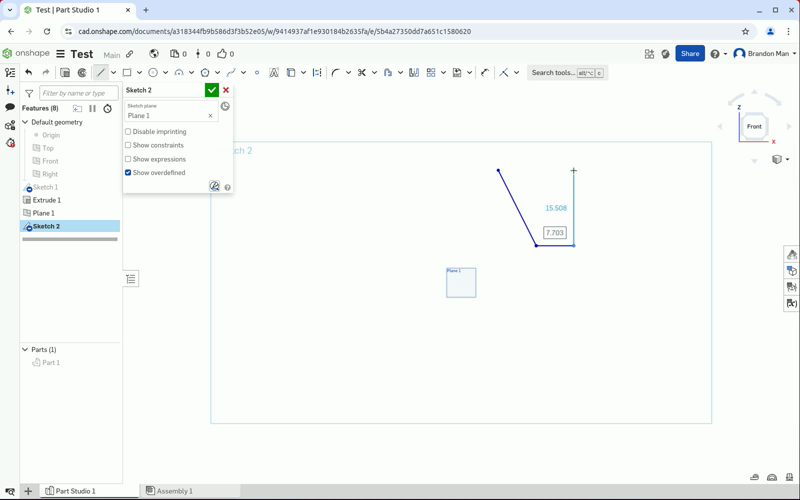
mouse_move(498, 170)
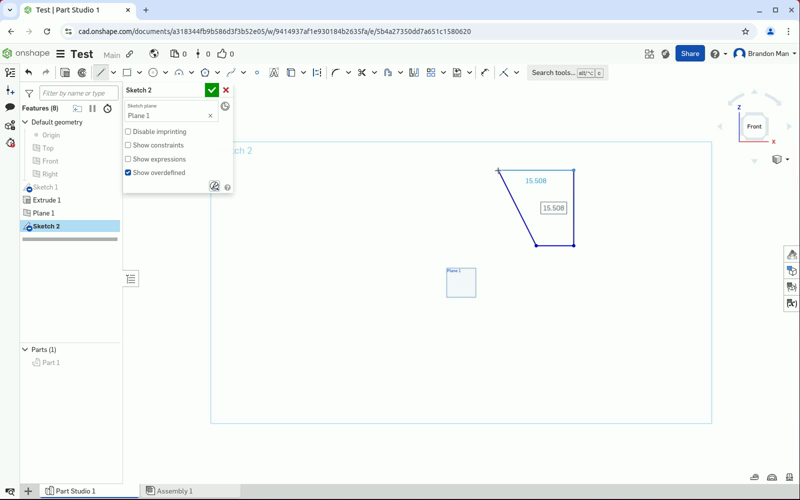
key_up(shift)
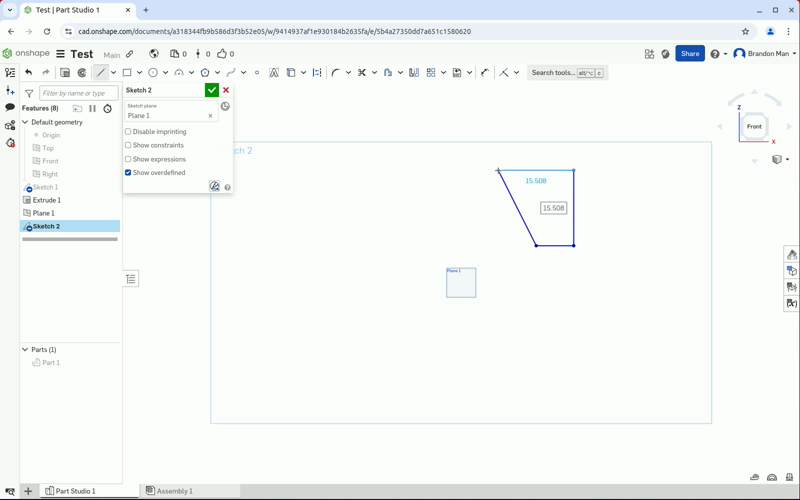
click(498, 170)
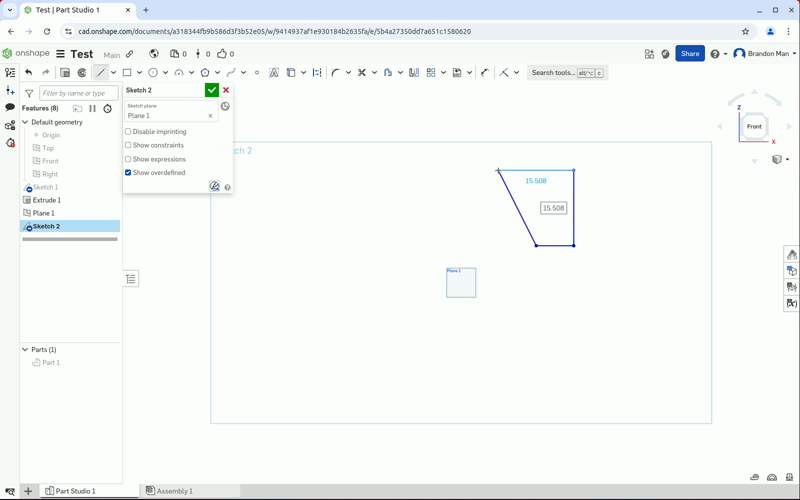
key(esc)
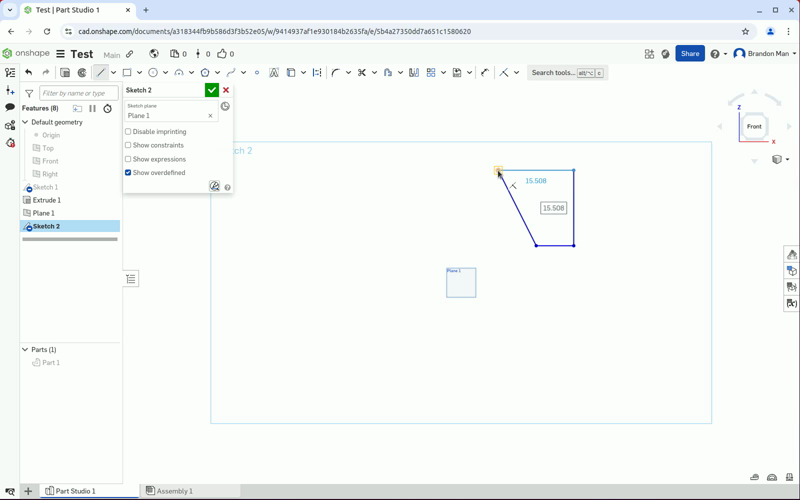
mouse_move(550, 205)
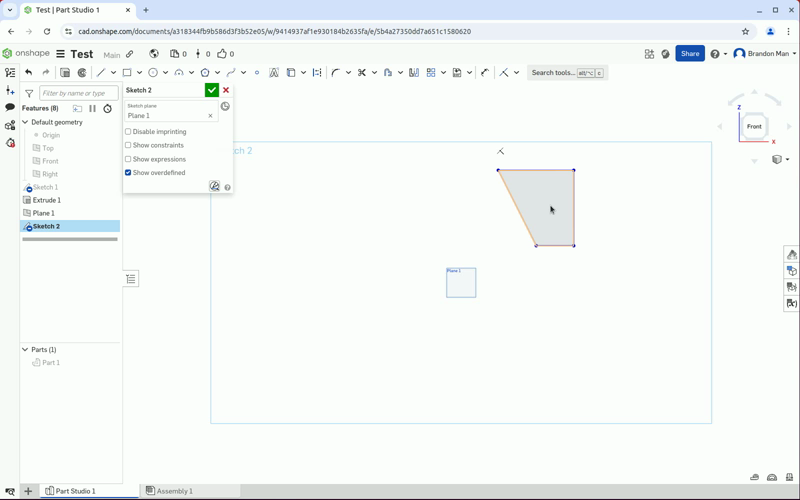
click(550, 205)
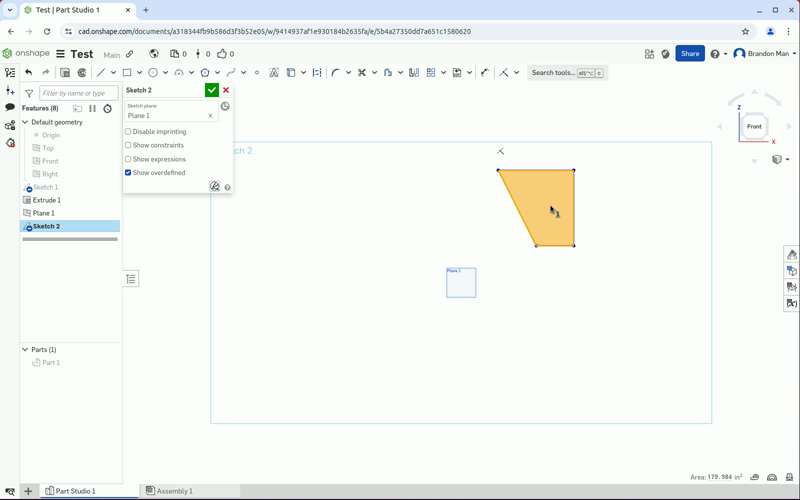
mouse_move(73, 352)
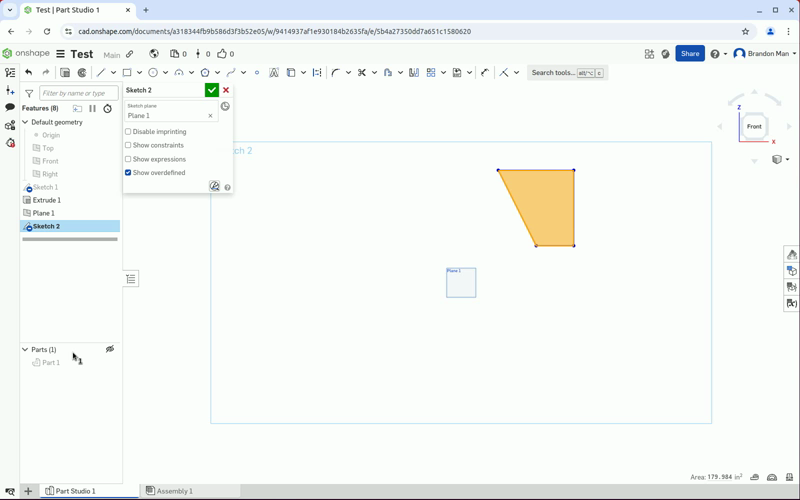
key(shift+y)
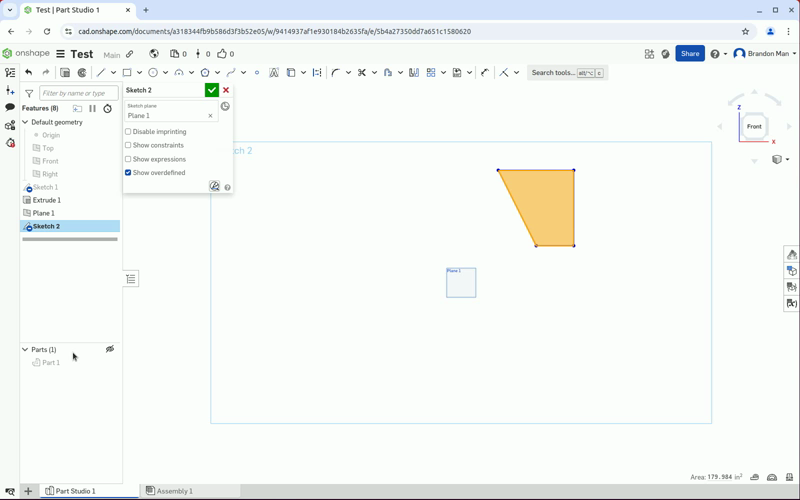
key(shift+e)
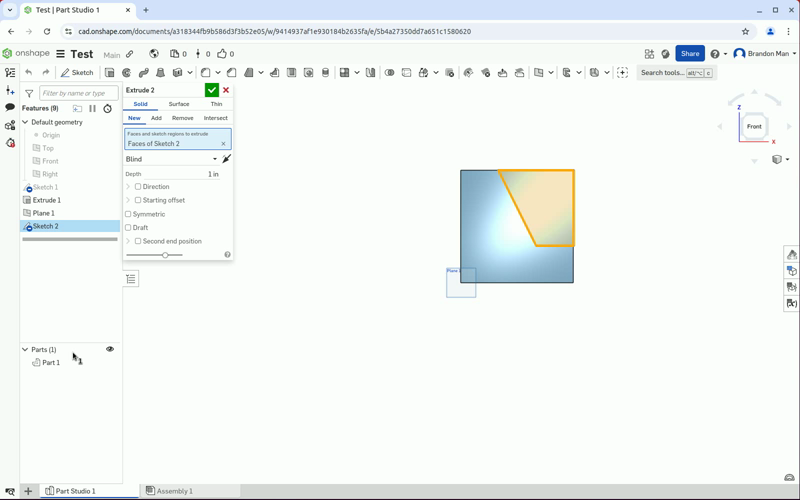
mouse_move(143, 106)
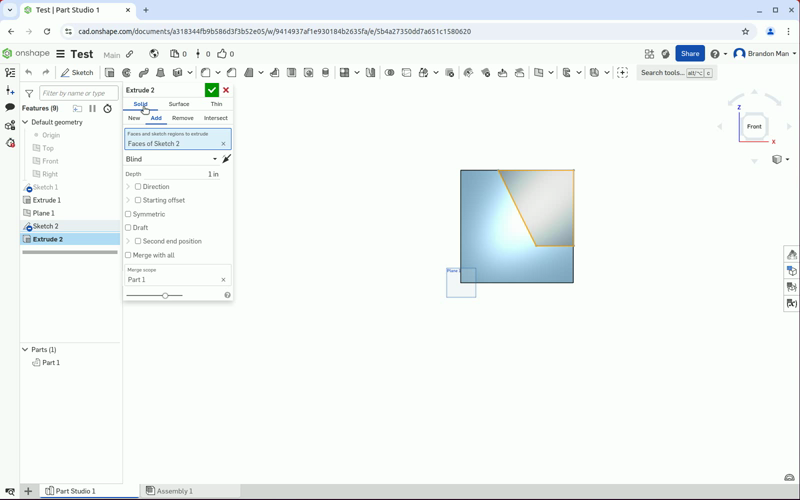
click(143, 106)
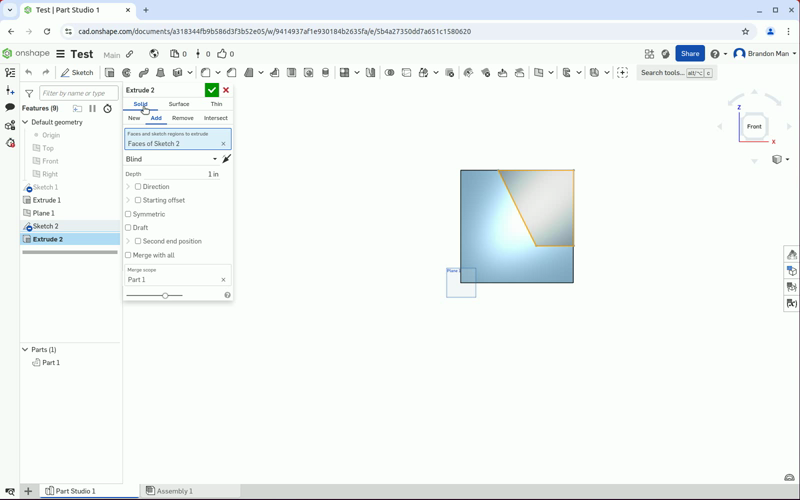
mouse_move(186, 120)
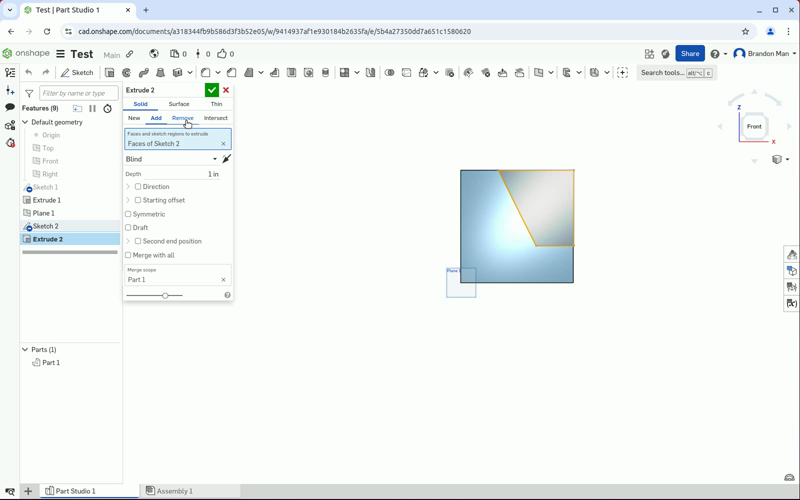
click(186, 120)
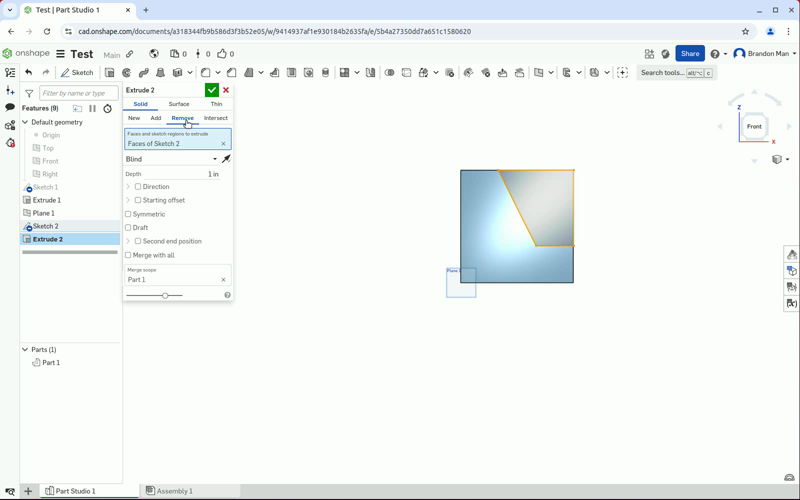
key(tab, 4)
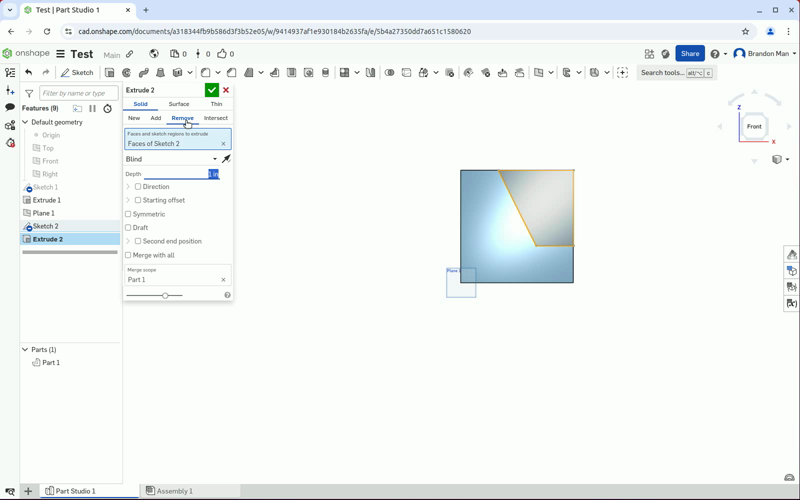
text(15.405)
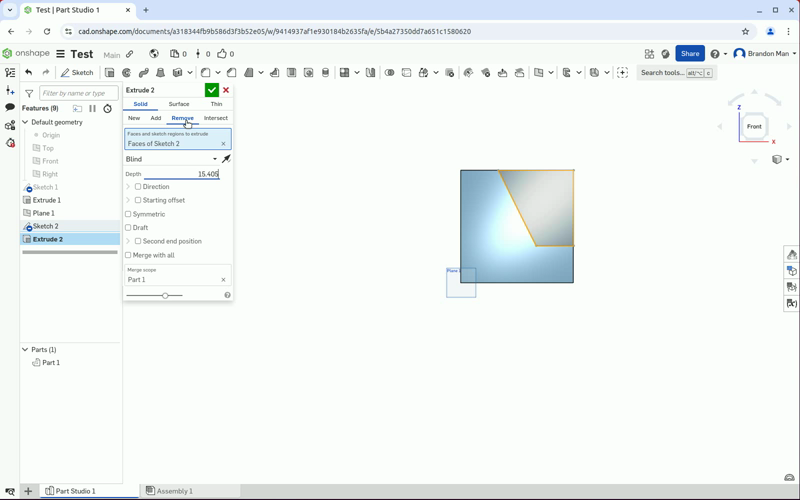
key(tab, 6)
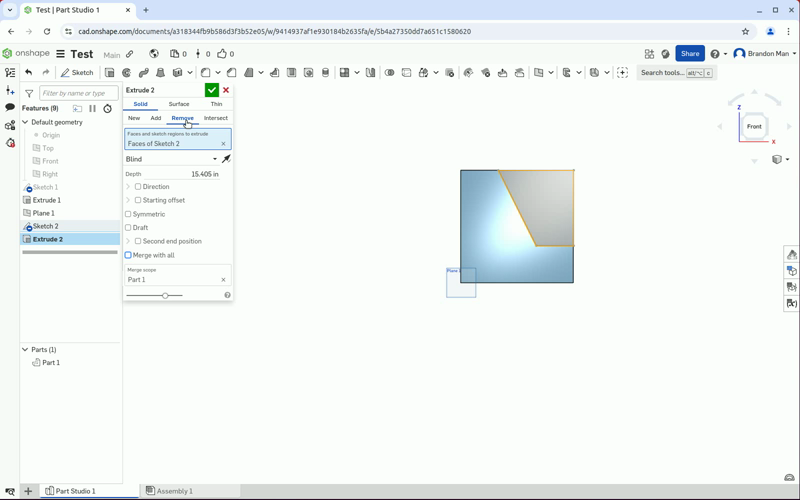
key(space)
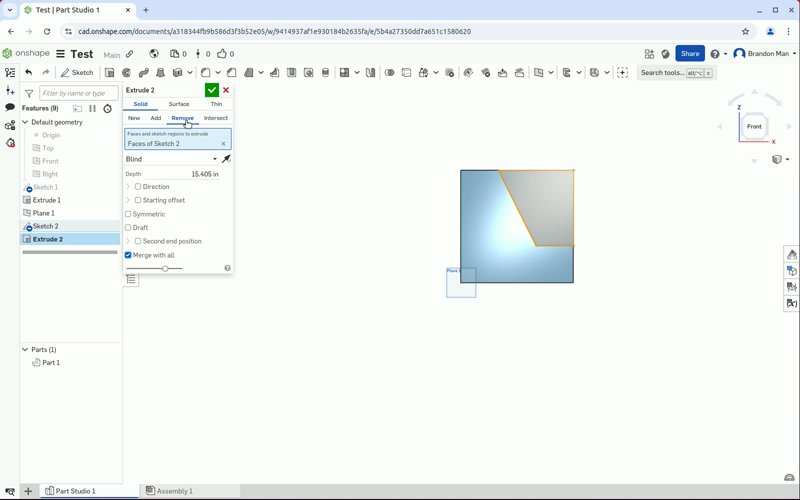
key(enter)
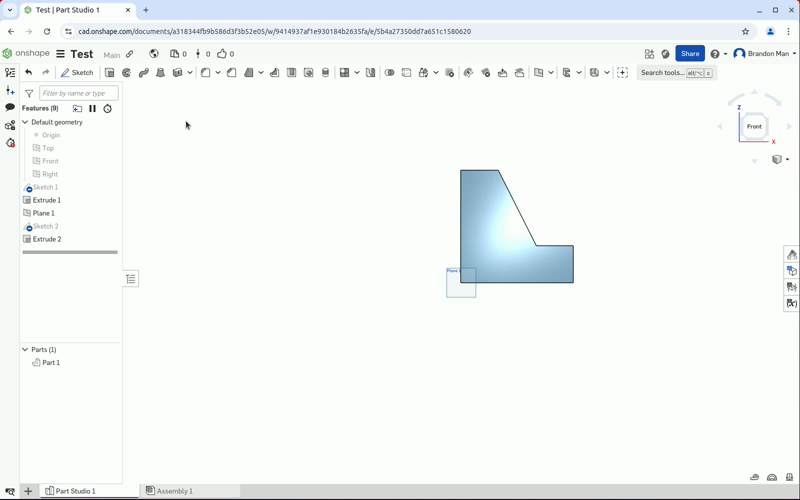
key(shift+h)
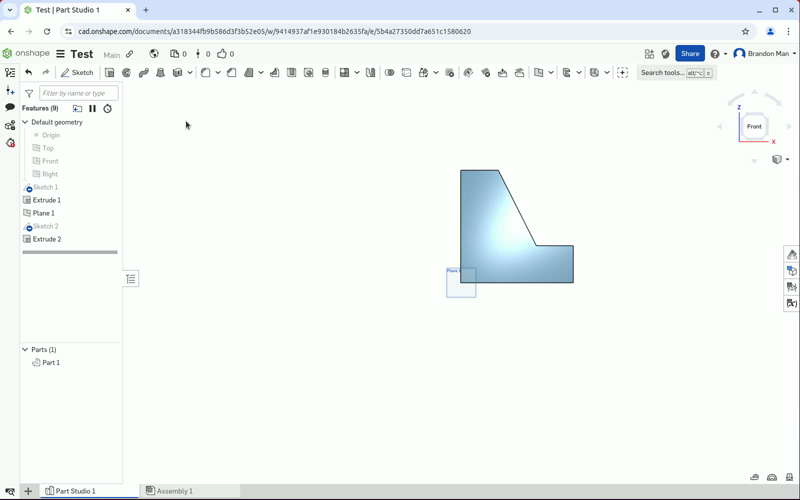
key(shift+h)
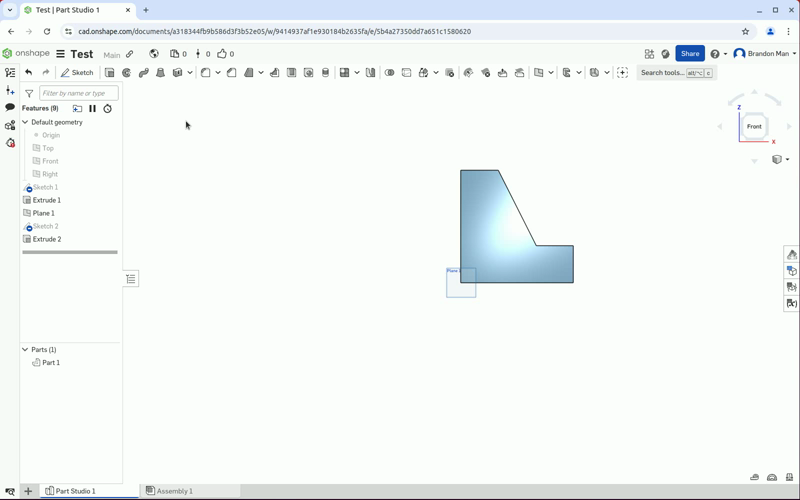
key(shift+7)
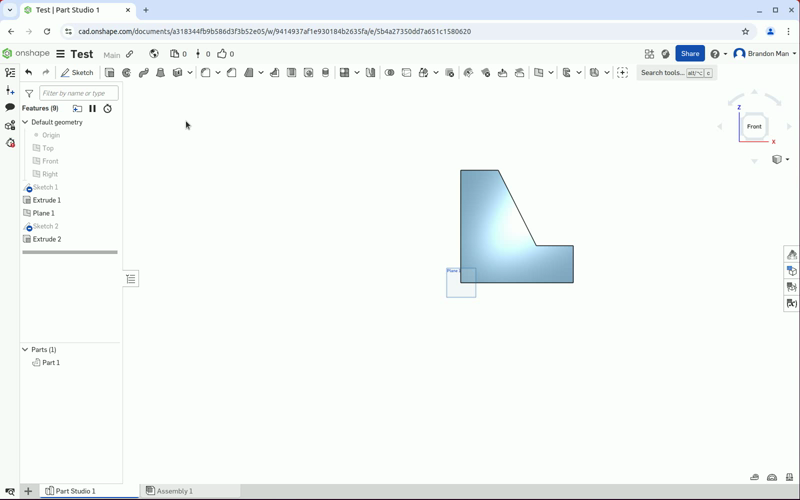
key(left, 2)
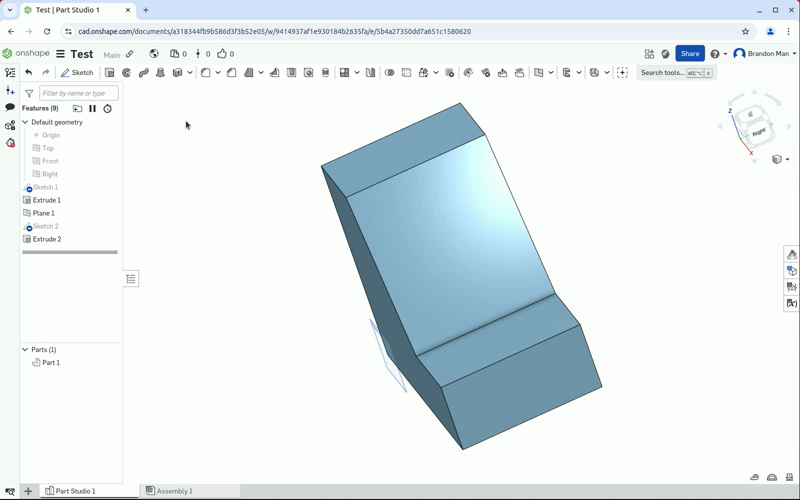
key(down, 2)
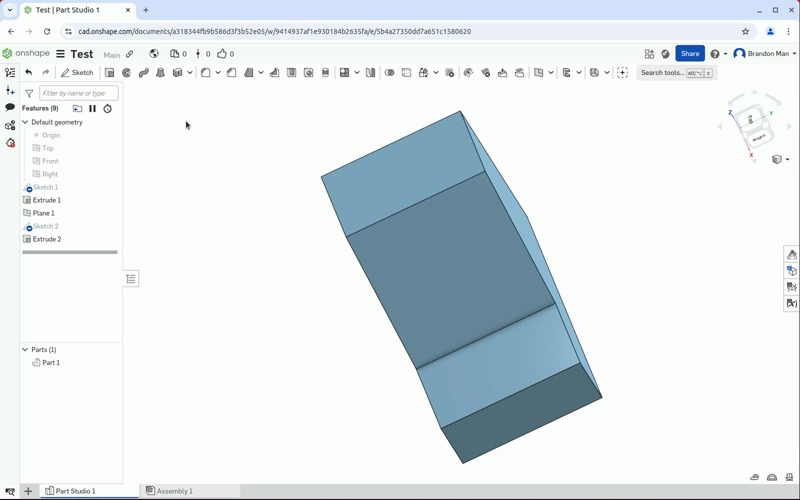
key(up, 2)
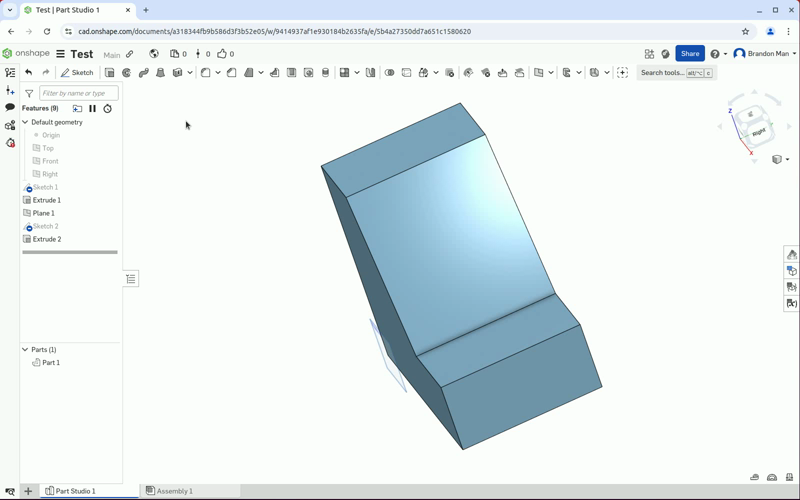
key(right, 2)
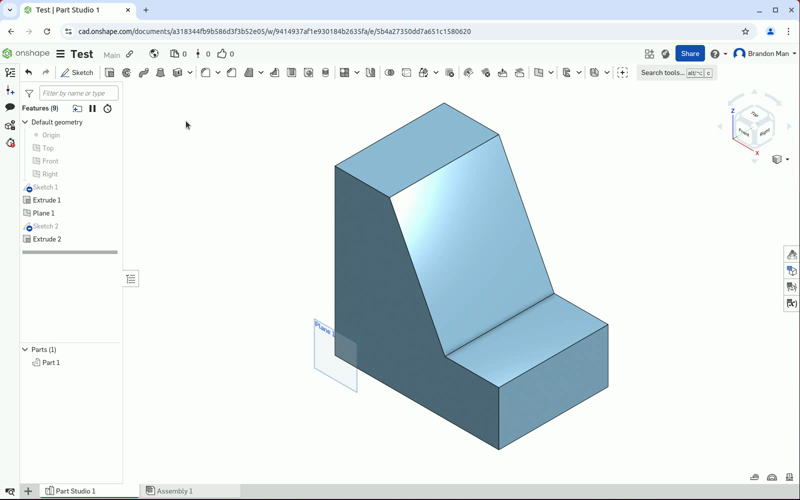
mouse_move(73, 189)
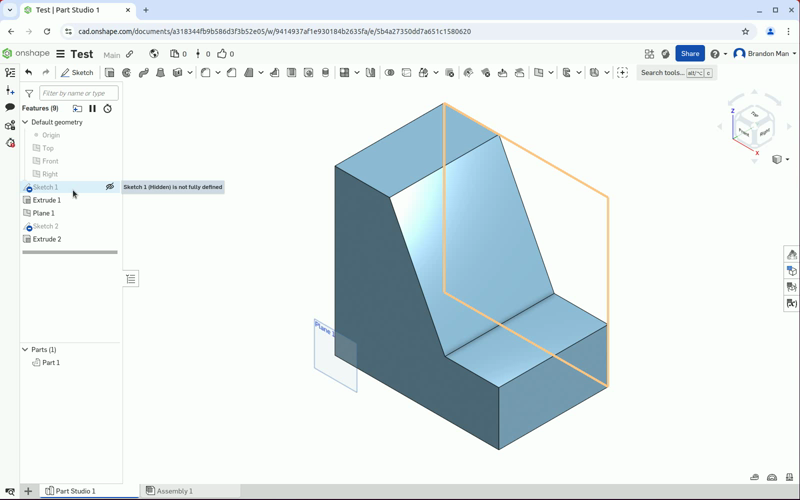
click(73, 189)